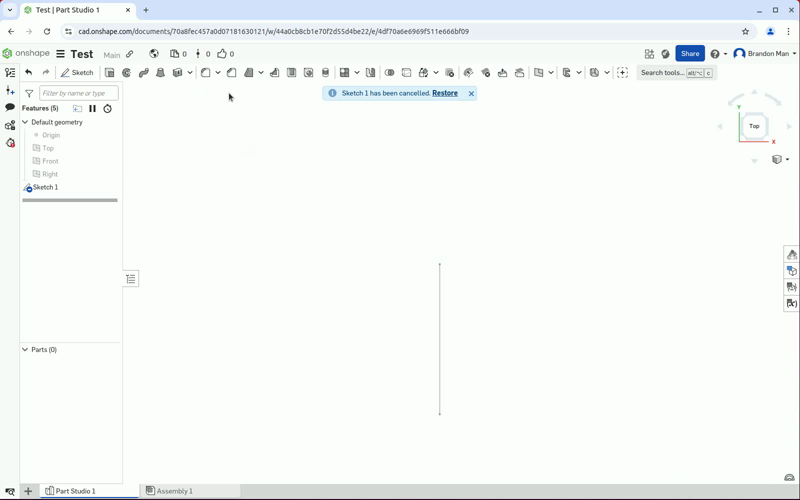
key(shift+h)
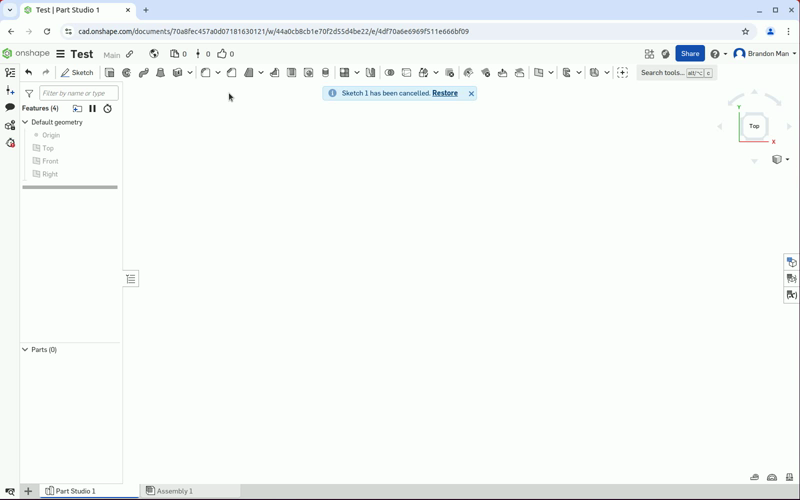
mouse_move(73, 352)
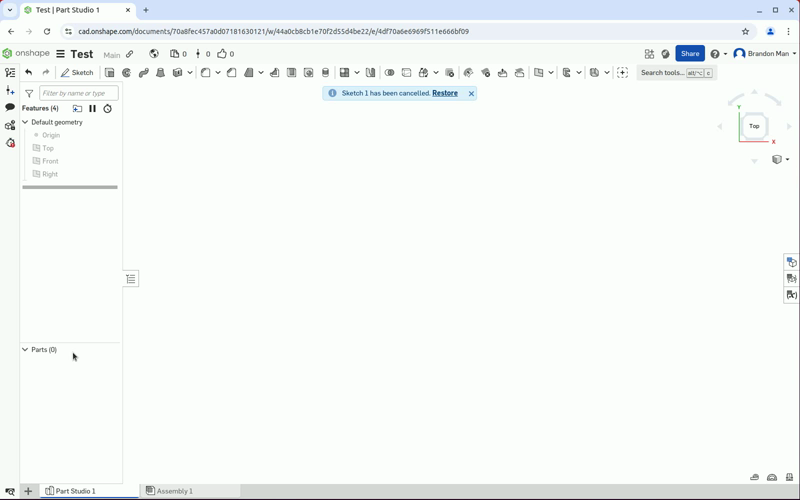
key(y)
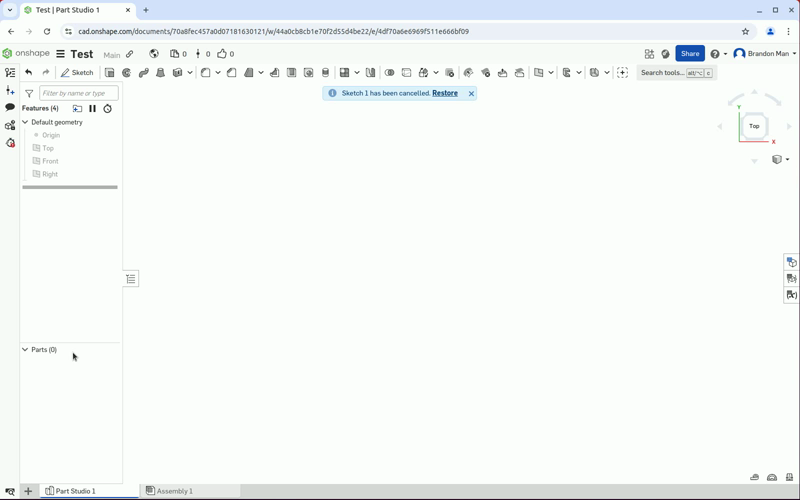
key(shift+p)
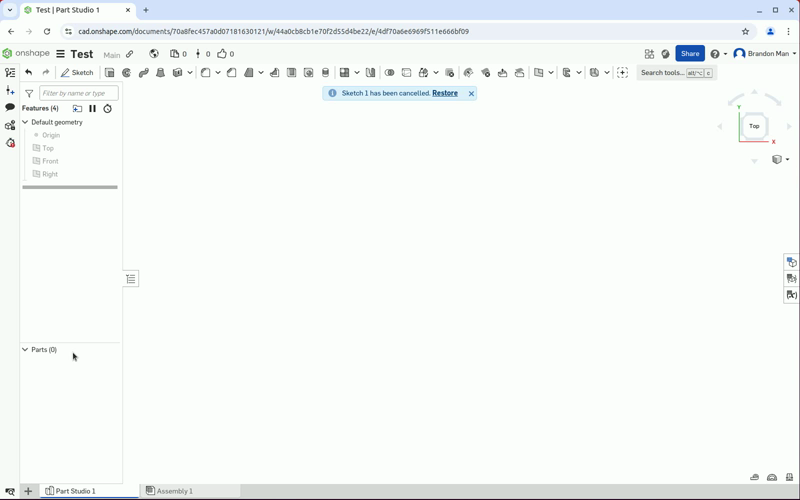
key(space)
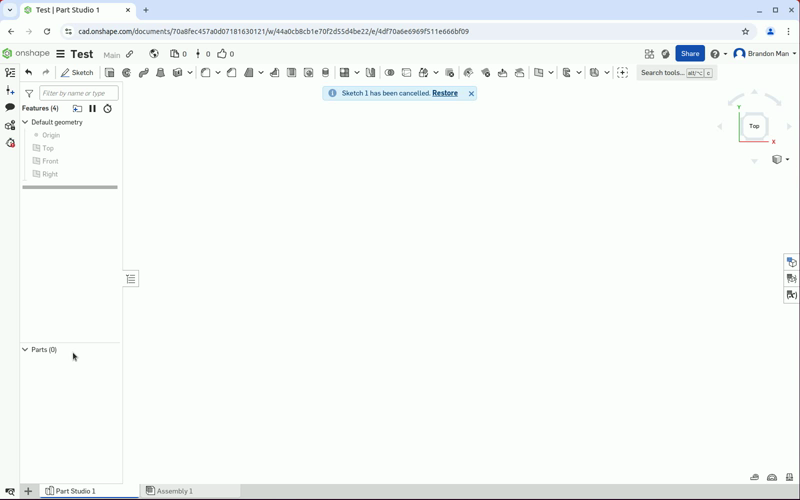
key_down(shift)
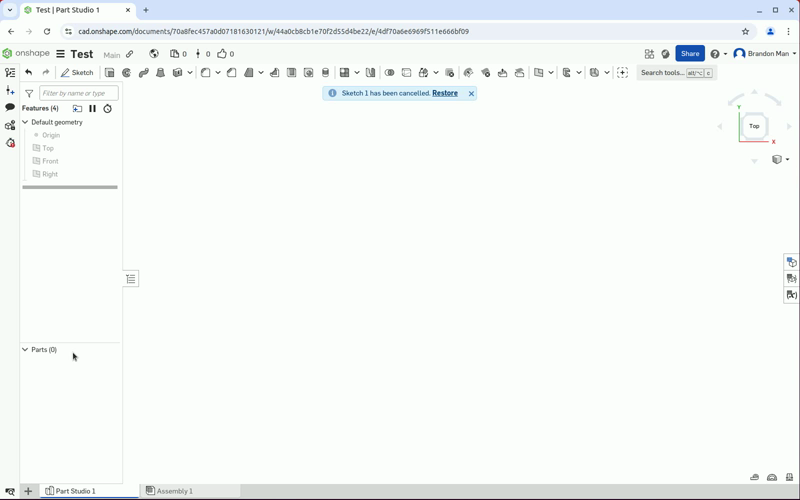
key(up)
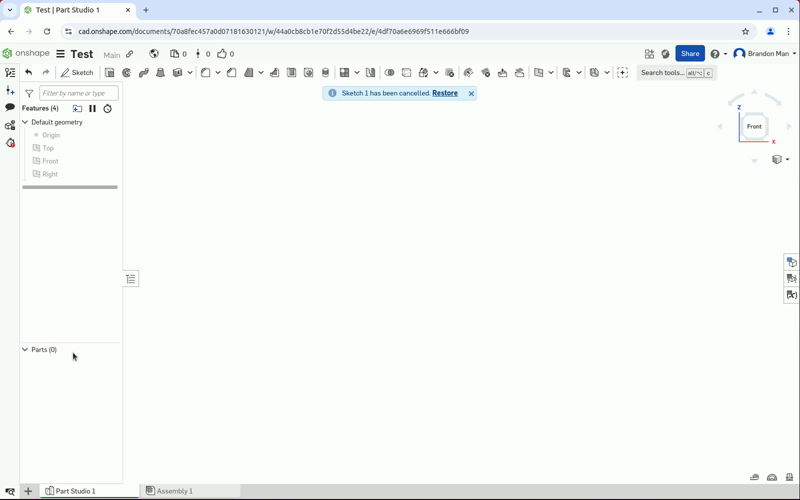
key_up(shift)
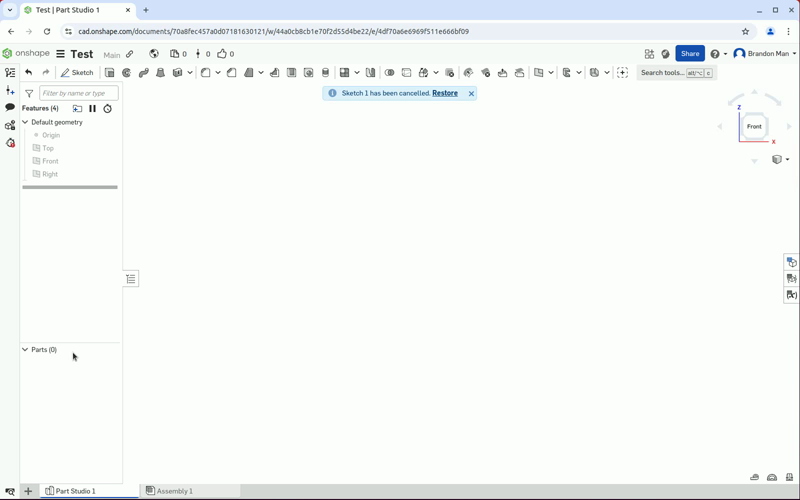
mouse_move(73, 352)
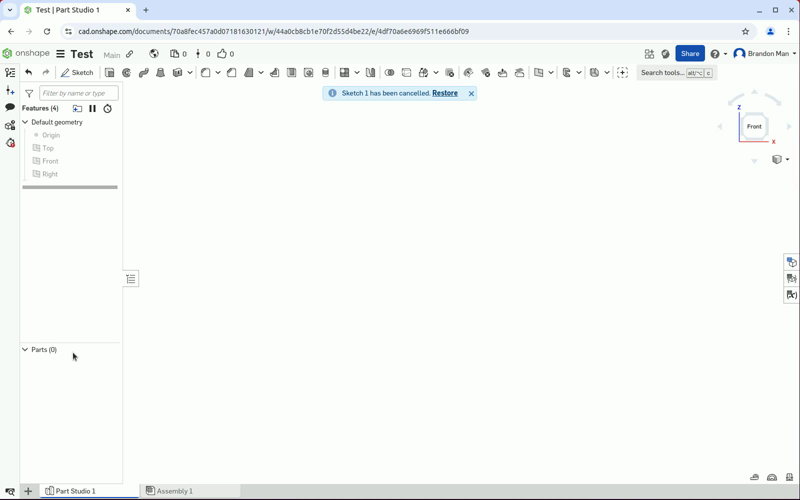
key(shift+y)
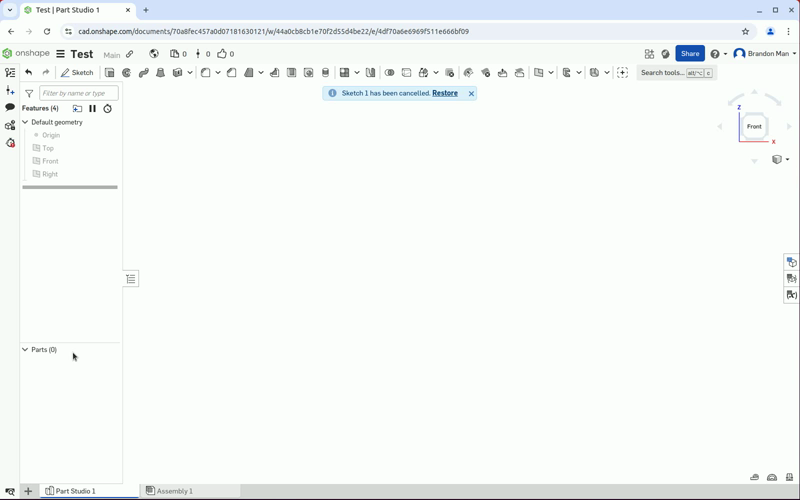
key(shift+s)
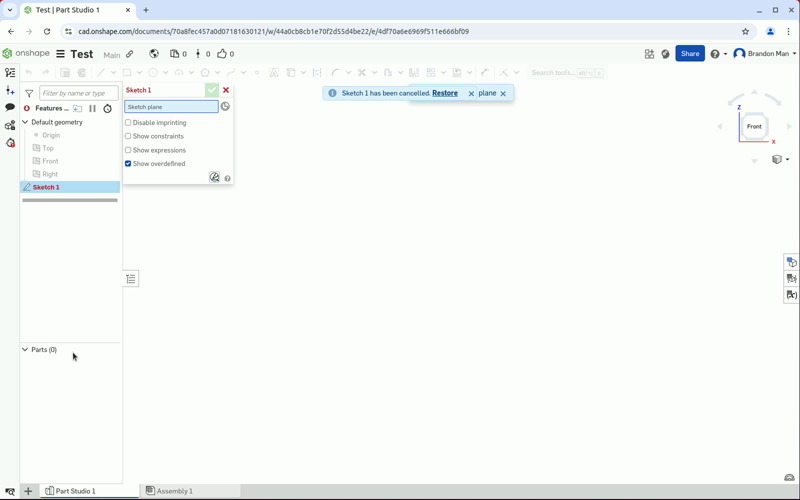
mouse_move(73, 163)
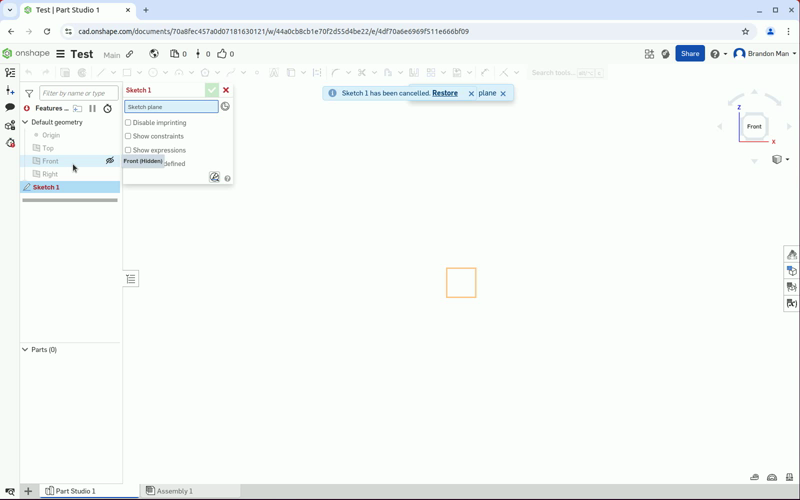
click(73, 163)
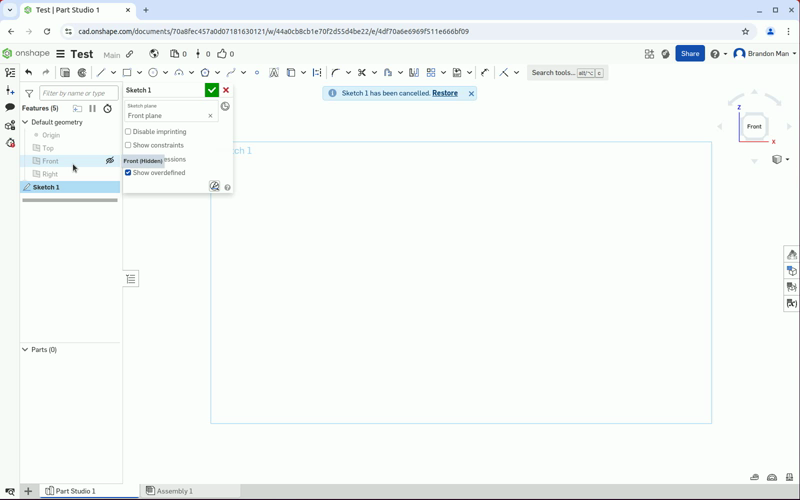
mouse_move(73, 352)
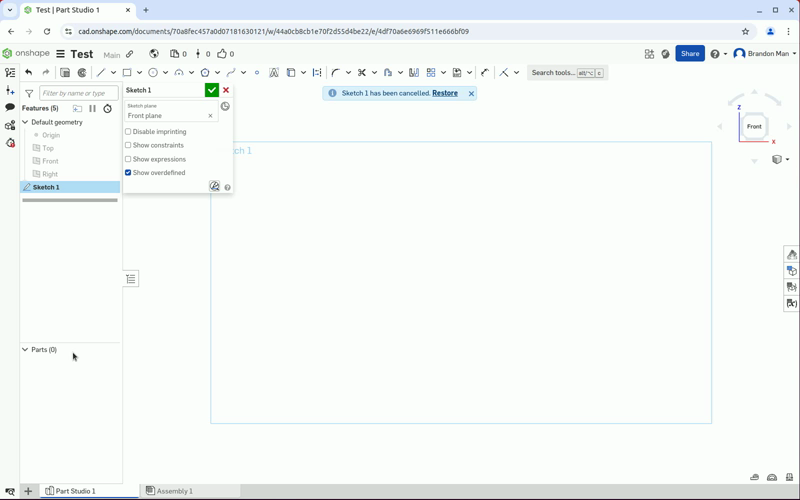
key(y)
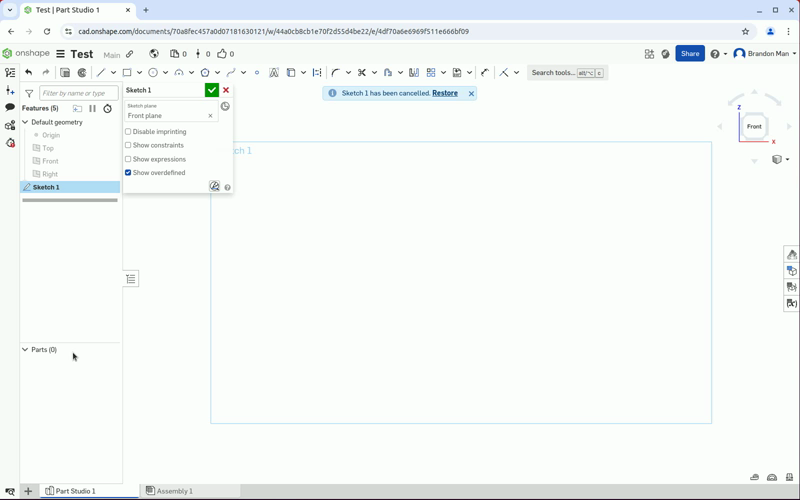
key(l)
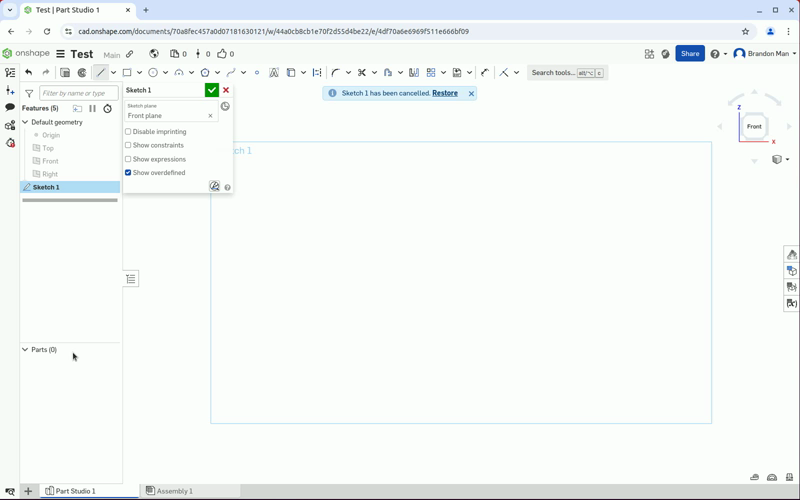
key_down(shift)
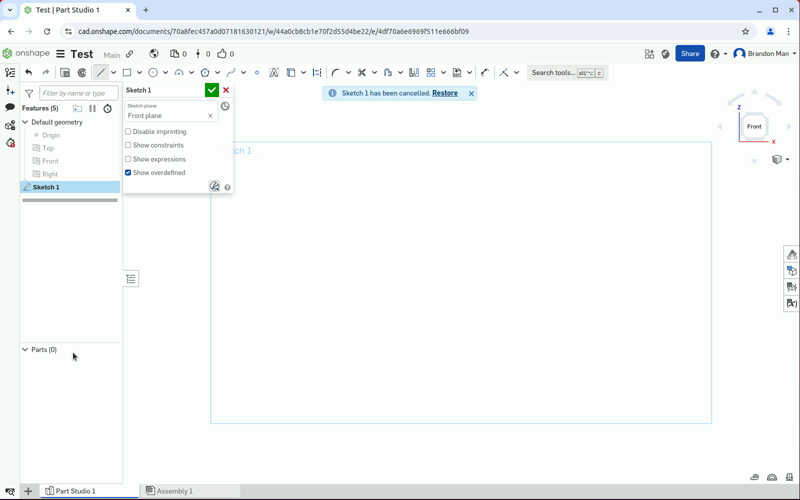
mouse_move(460, 285)
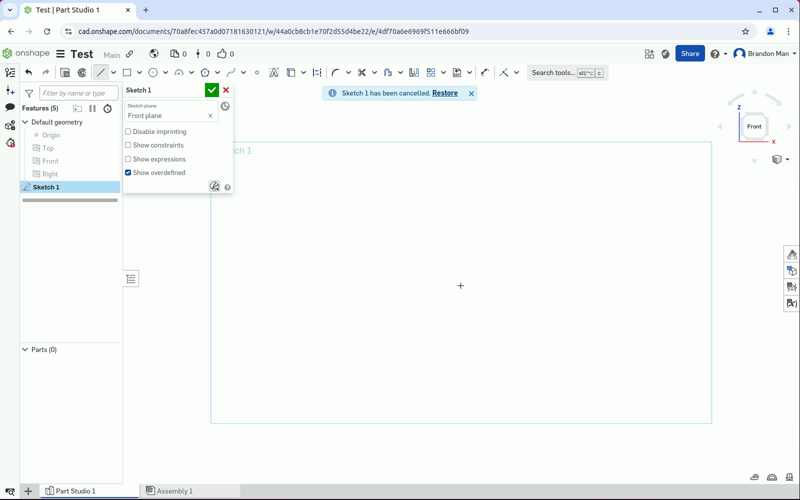
click(460, 285)
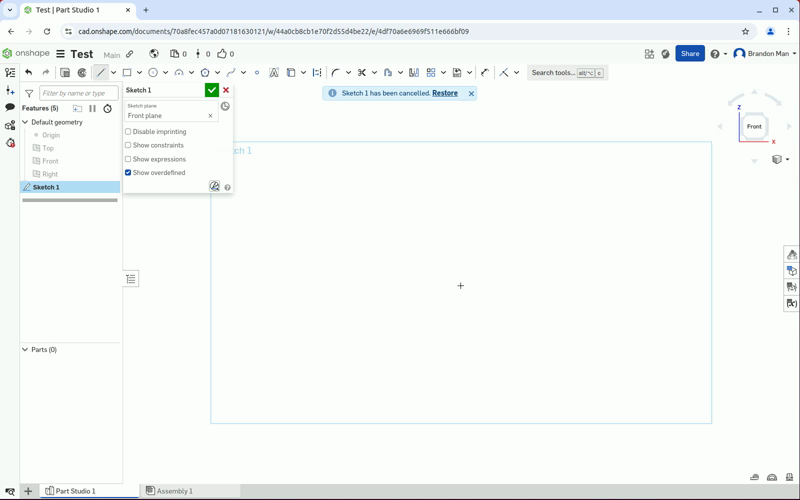
key_up(shift)
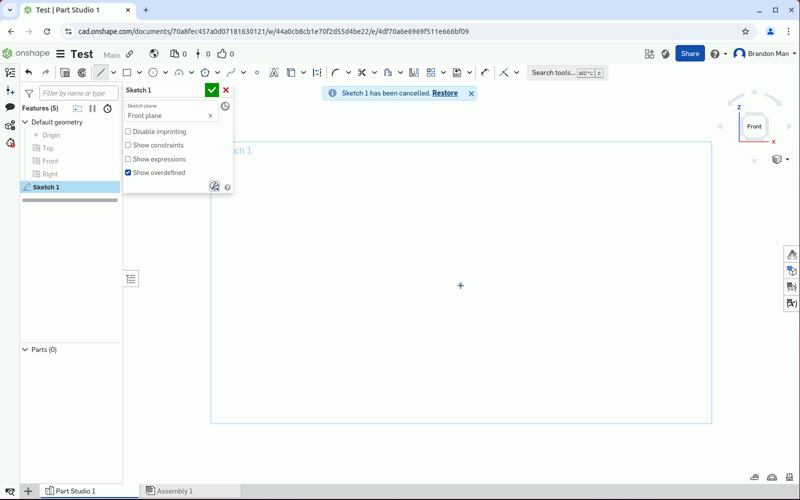
key_down(shift)
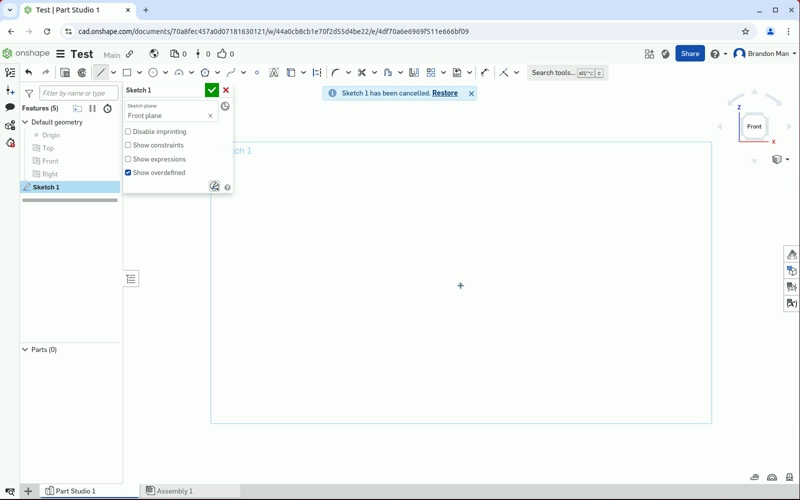
mouse_move(526, 285)
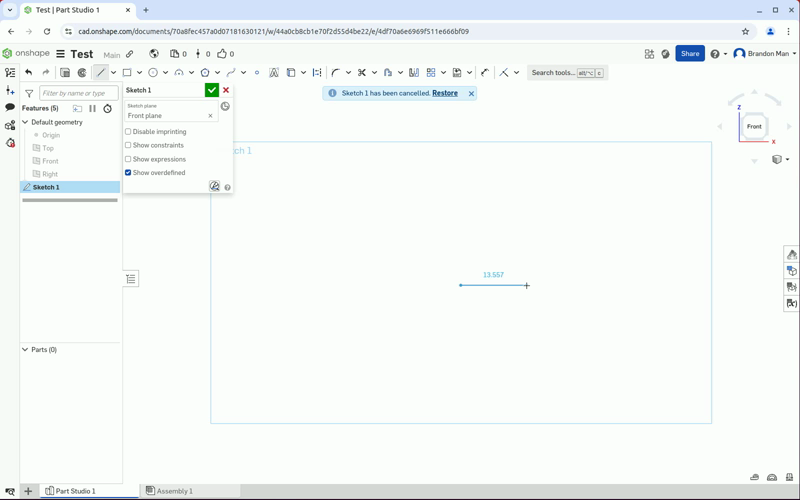
click(526, 285)
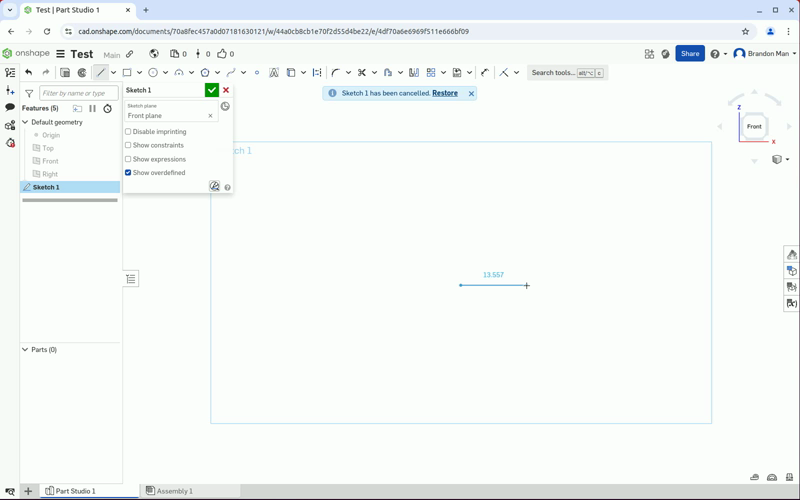
key_up(shift)
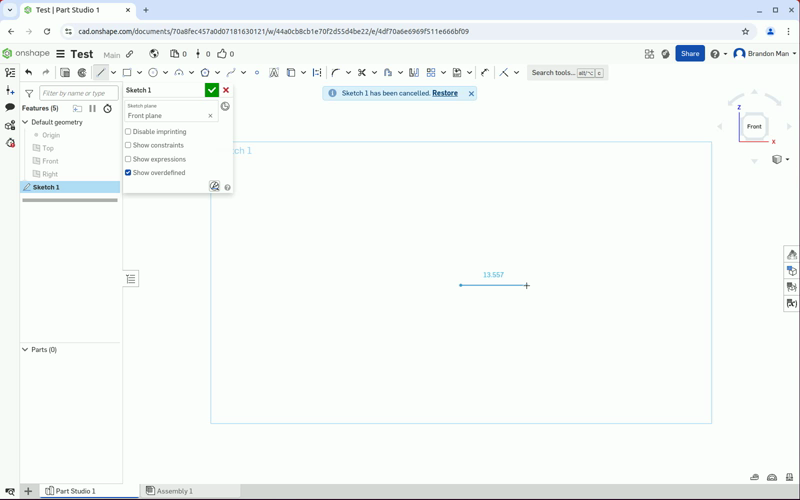
key_down(shift)
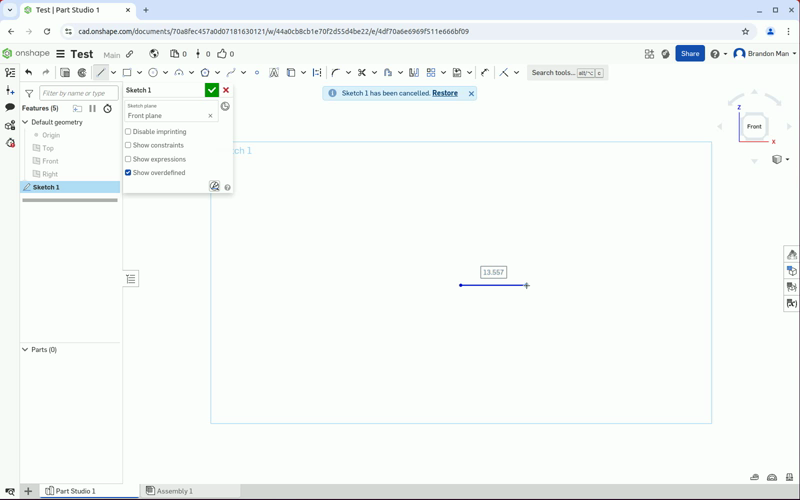
mouse_move(526, 219)
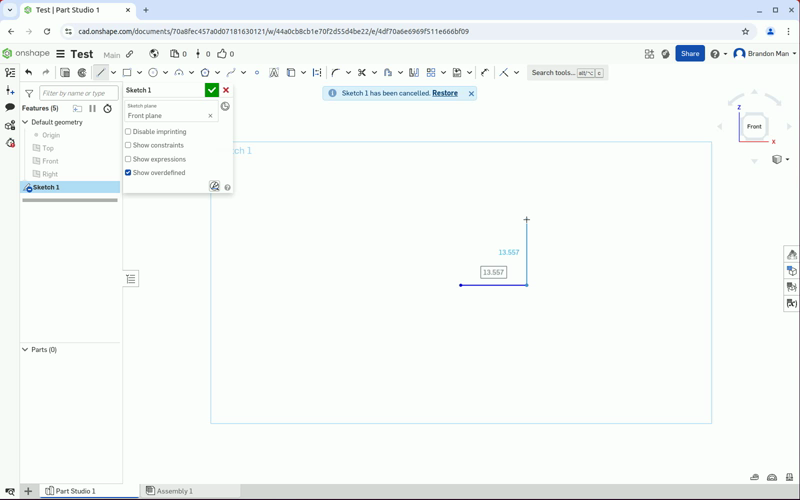
click(526, 219)
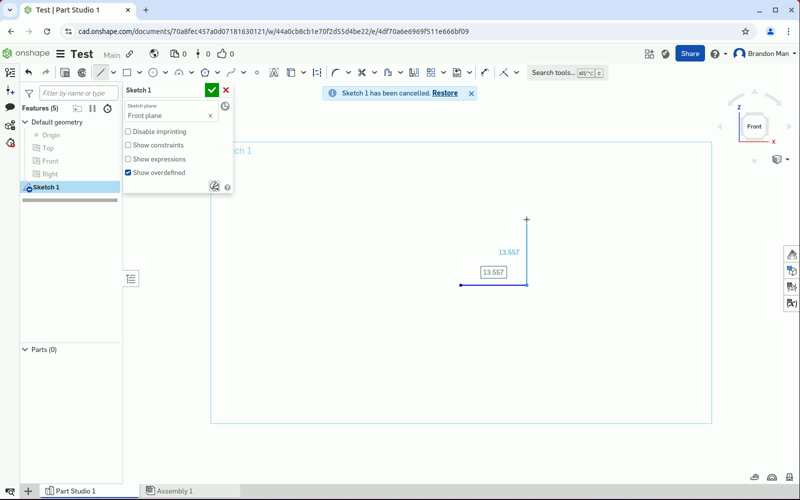
key_up(shift)
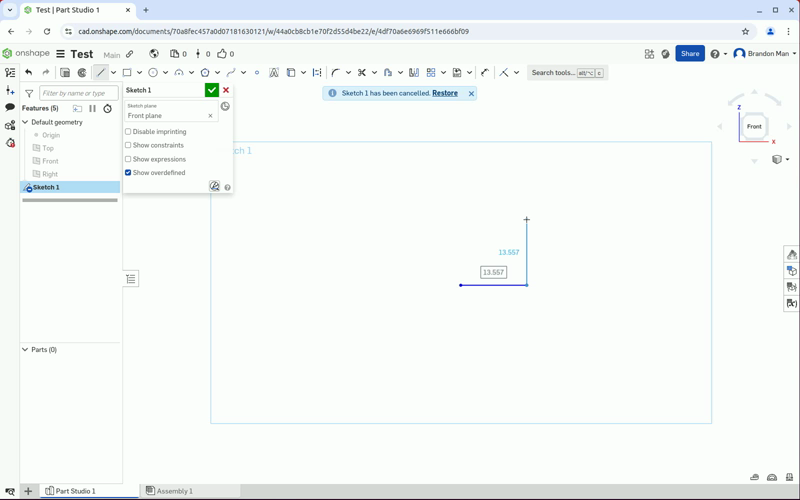
key_down(shift)
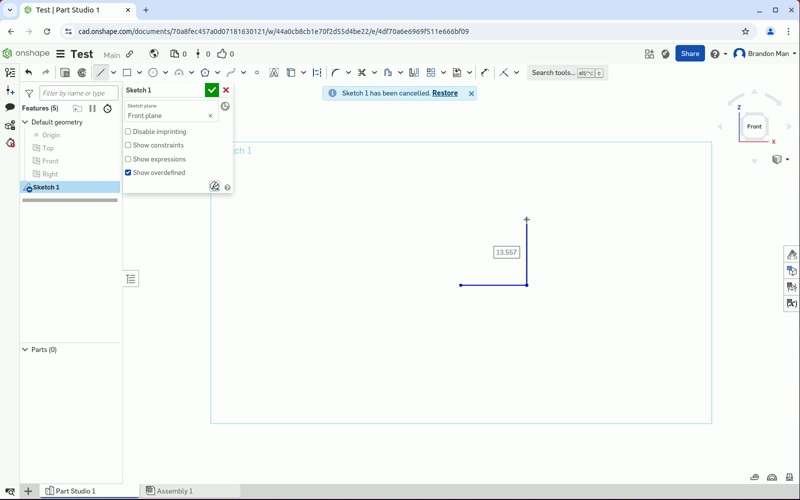
mouse_move(460, 219)
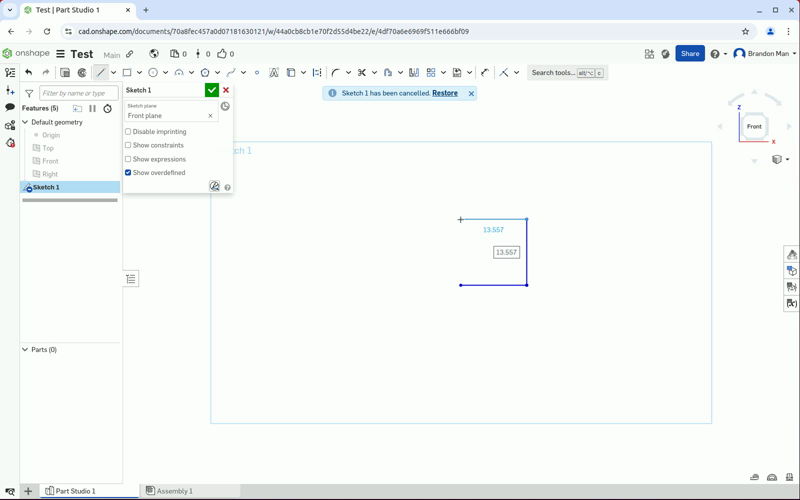
click(460, 219)
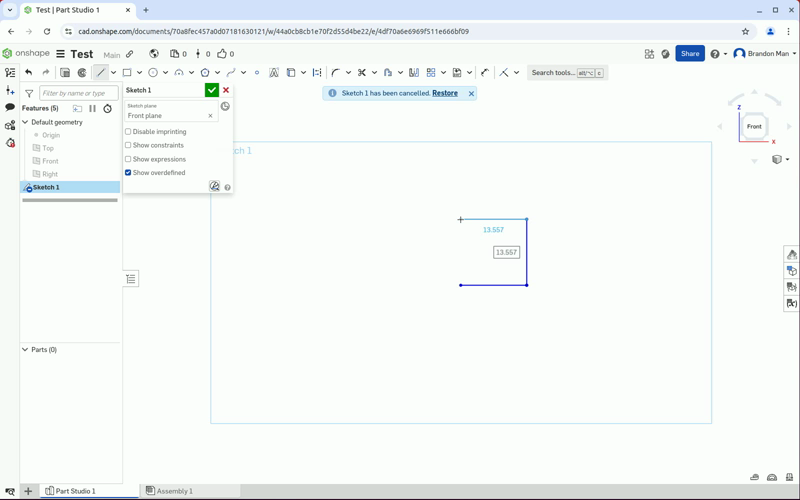
key_up(shift)
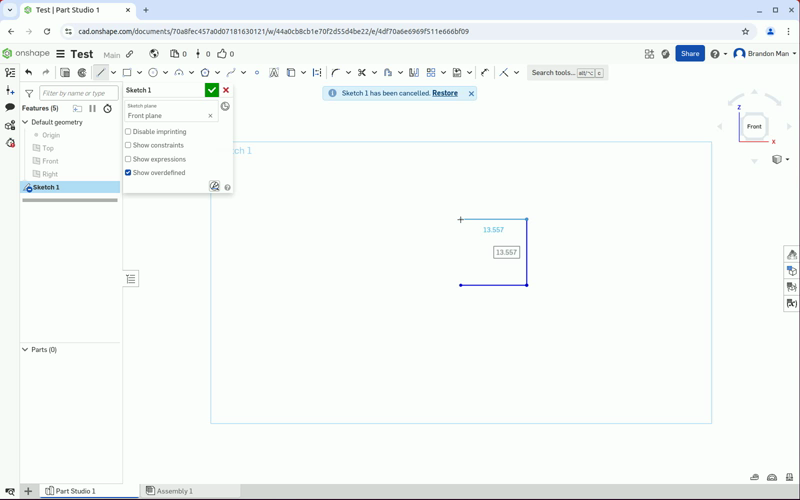
key_down(shift)
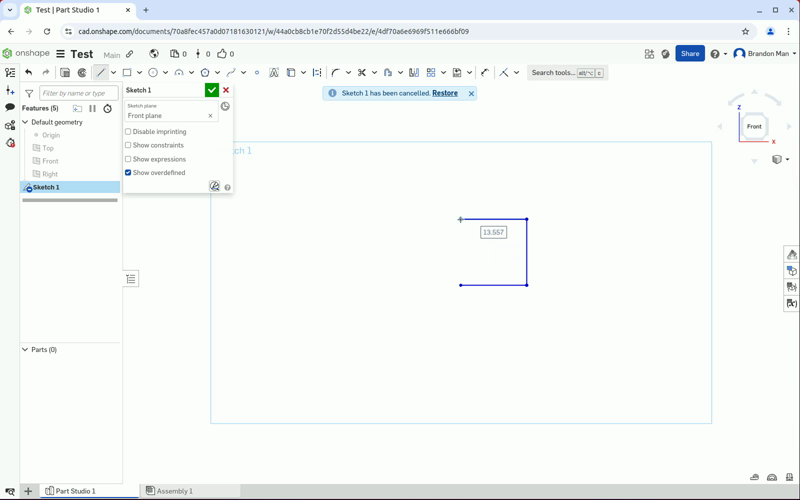
mouse_move(460, 285)
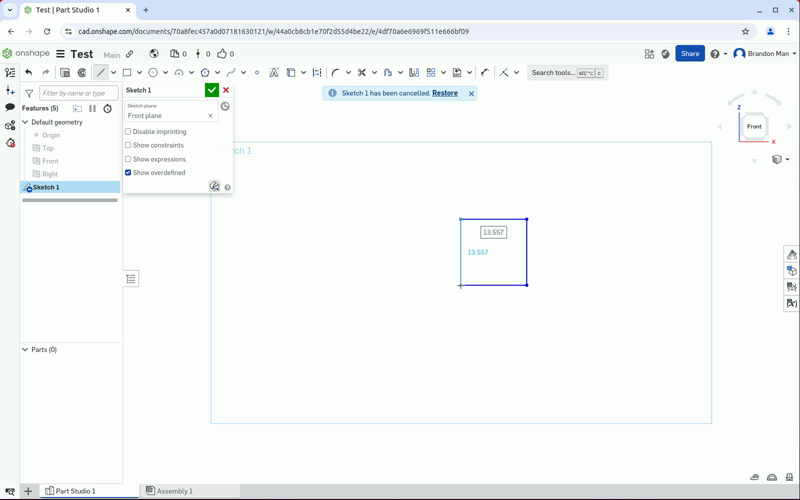
key_up(shift)
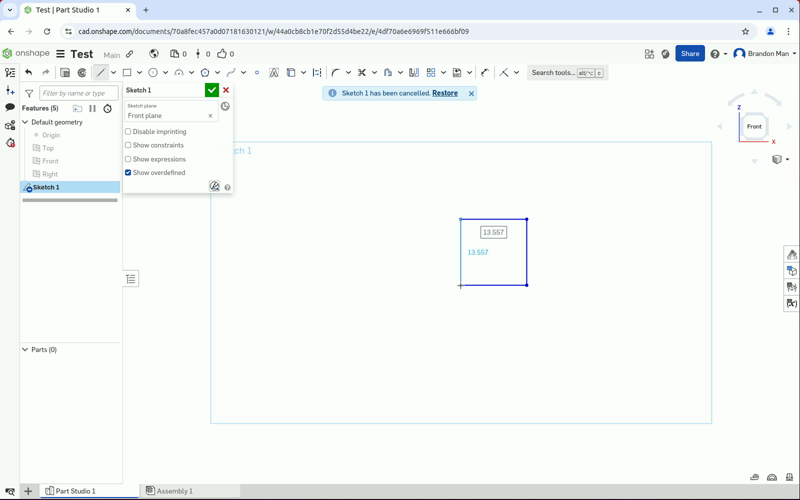
click(460, 285)
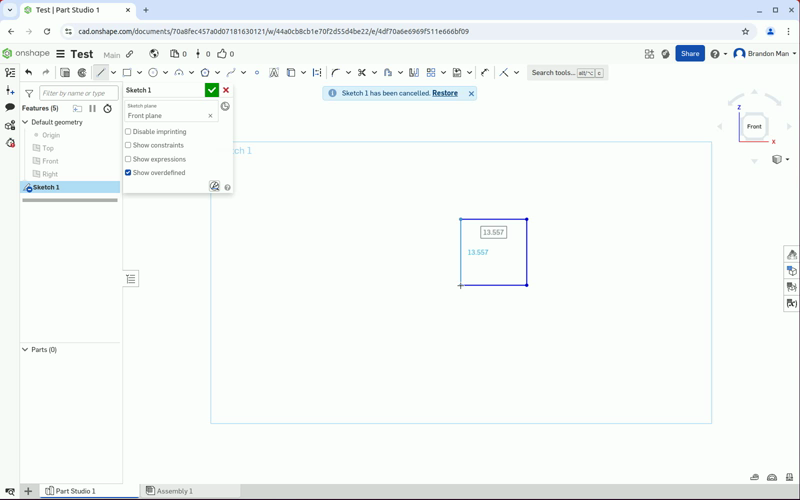
key(esc)
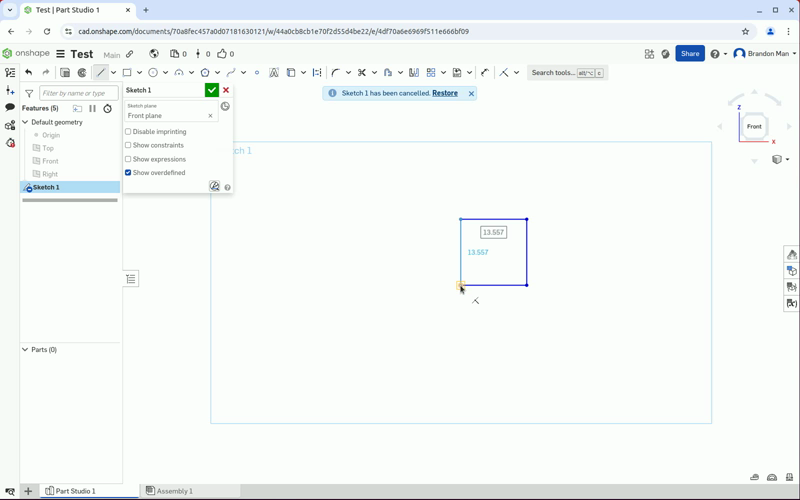
mouse_move(519, 259)
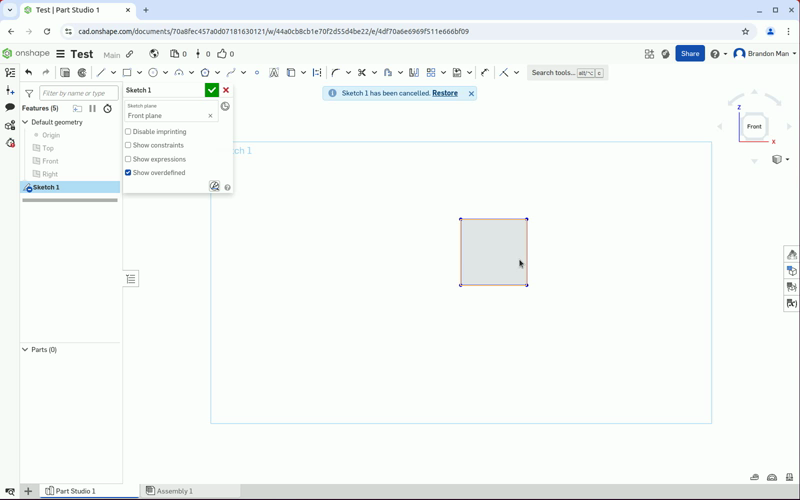
click(519, 259)
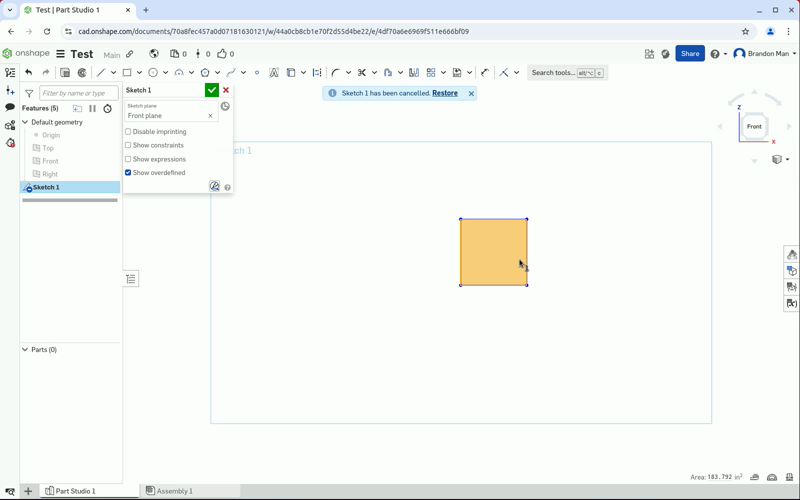
mouse_move(73, 352)
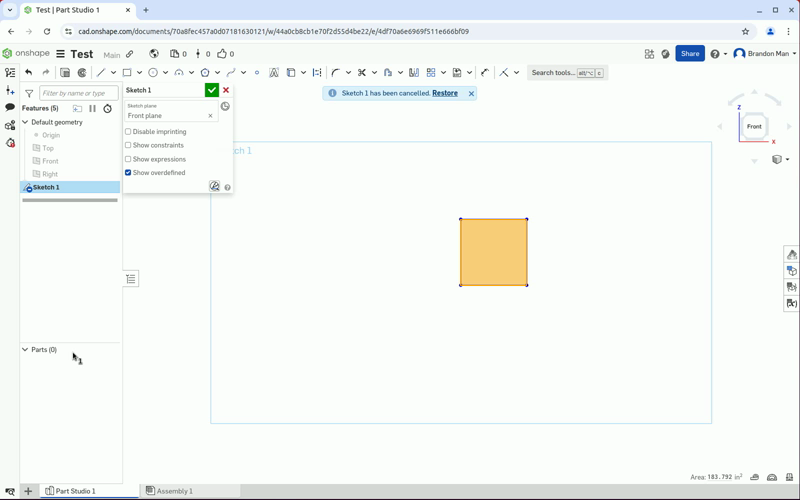
key(shift+y)
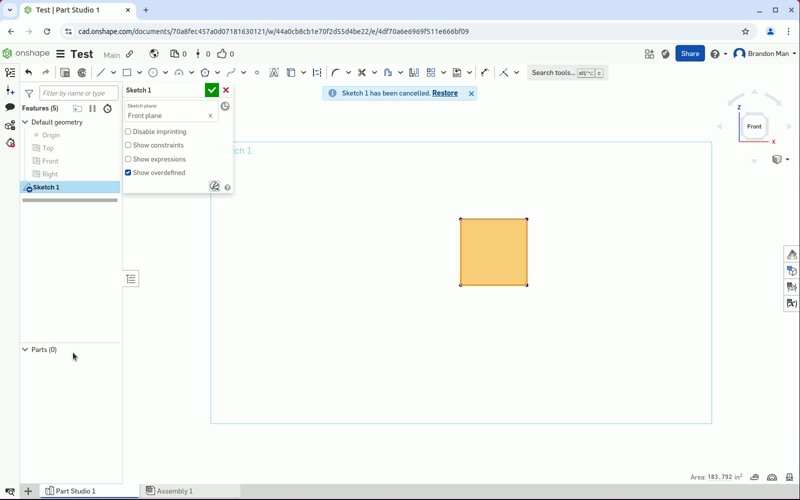
key(shift+e)
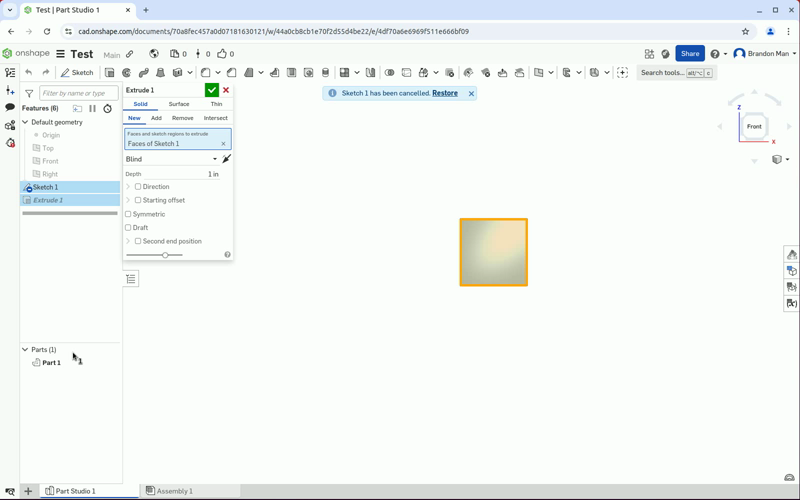
mouse_move(143, 106)
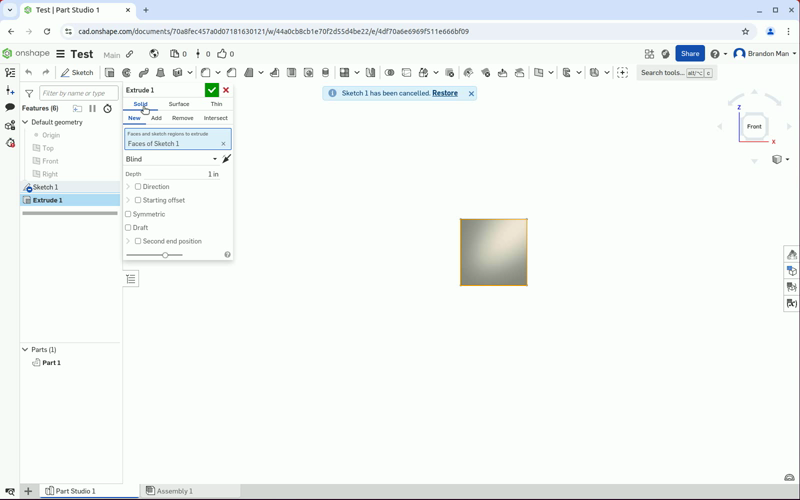
click(143, 106)
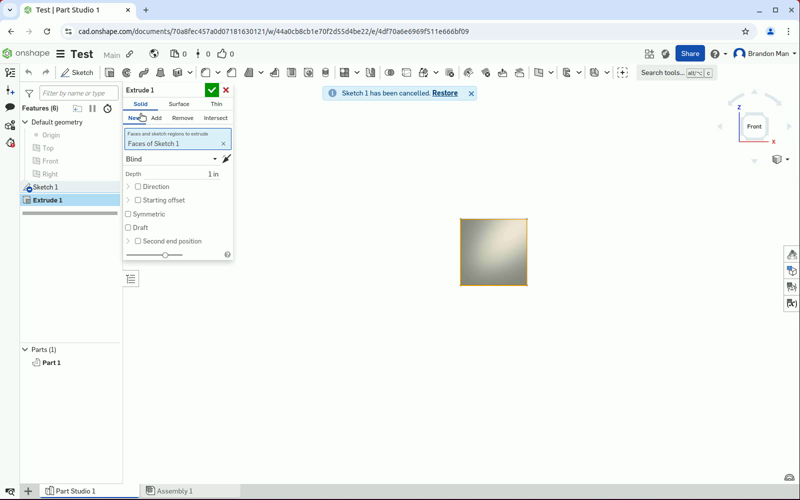
mouse_move(137, 120)
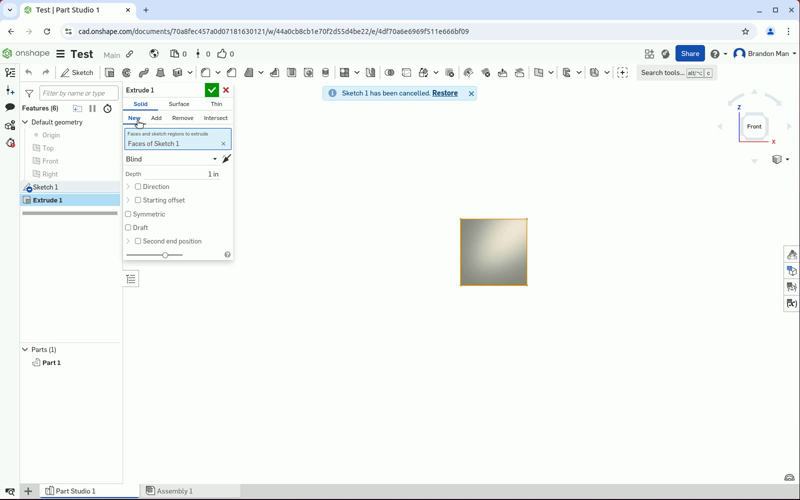
click(137, 120)
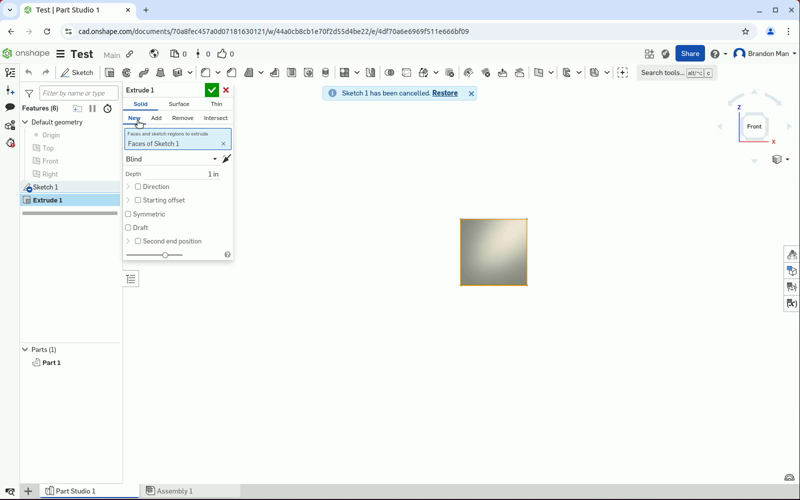
key(tab, 4)
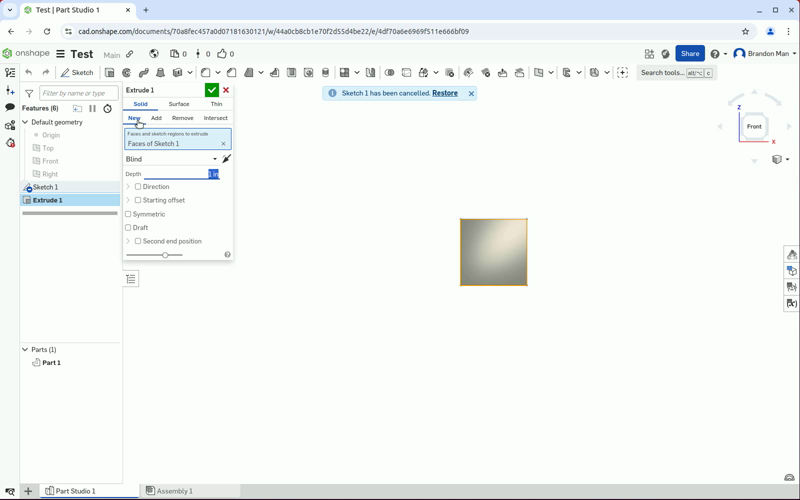
text(19.016)
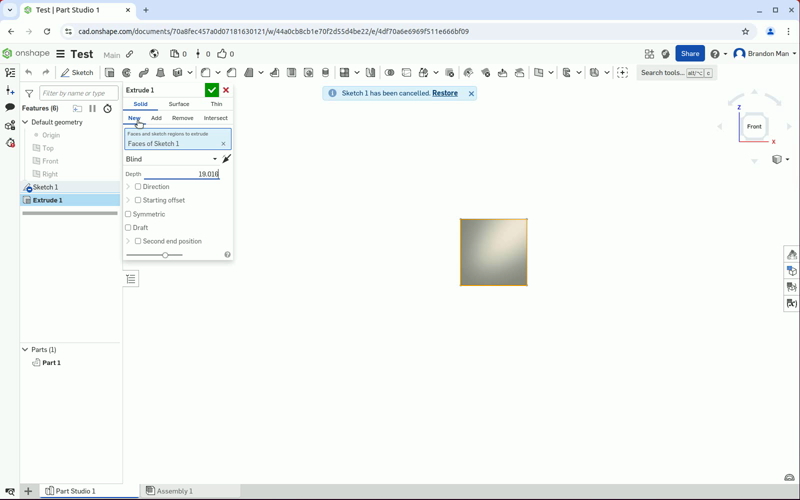
key(enter)
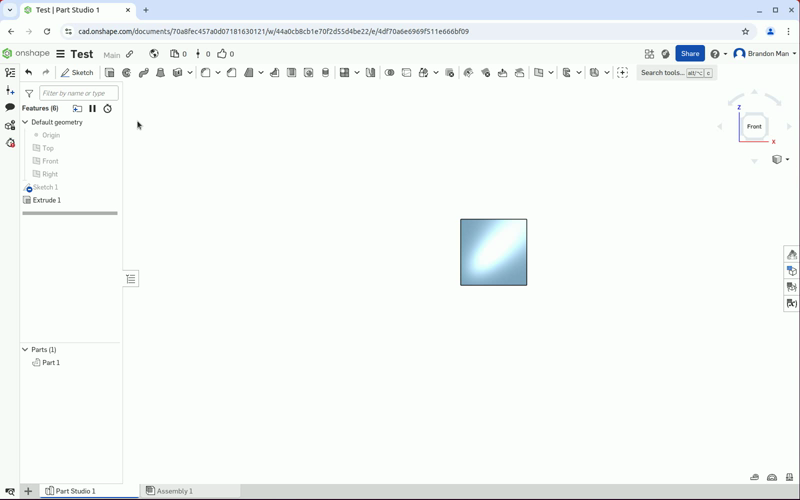
key(shift+h)
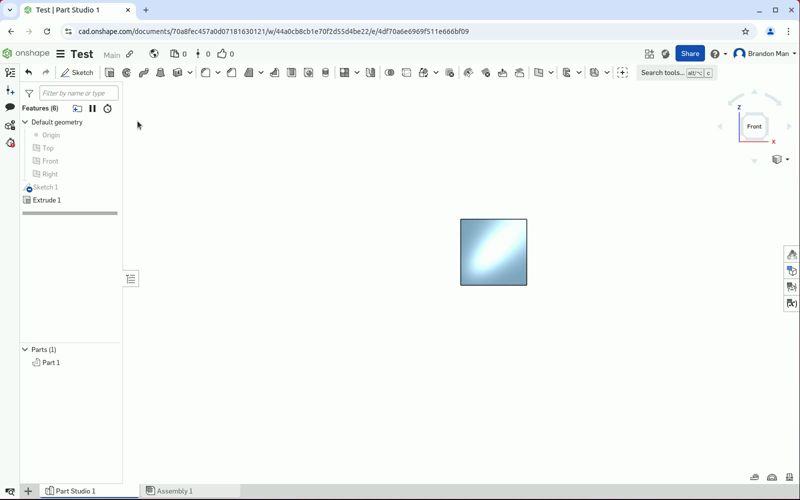
key(shift+h)
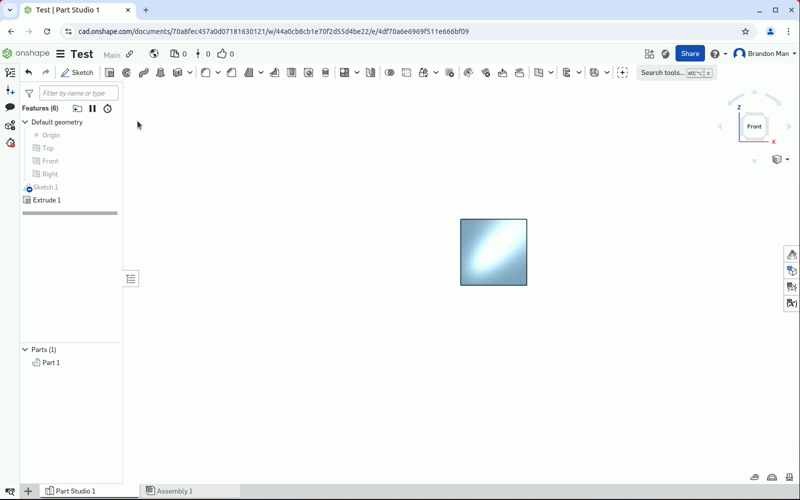
mouse_move(73, 189)
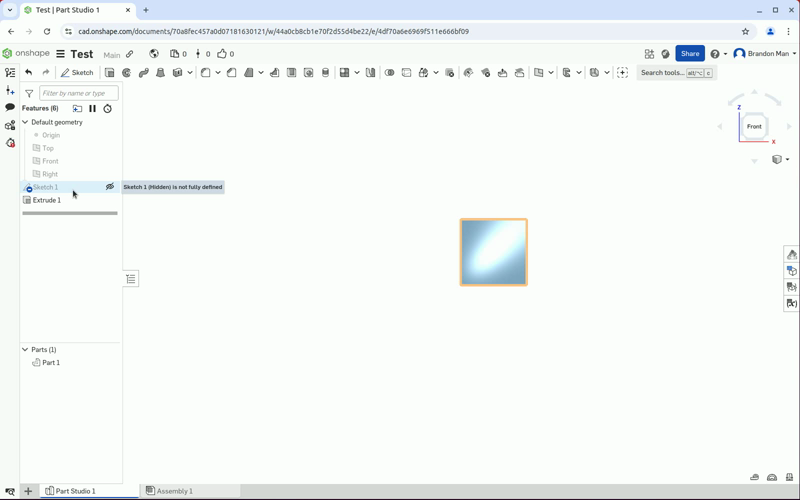
click(73, 189)
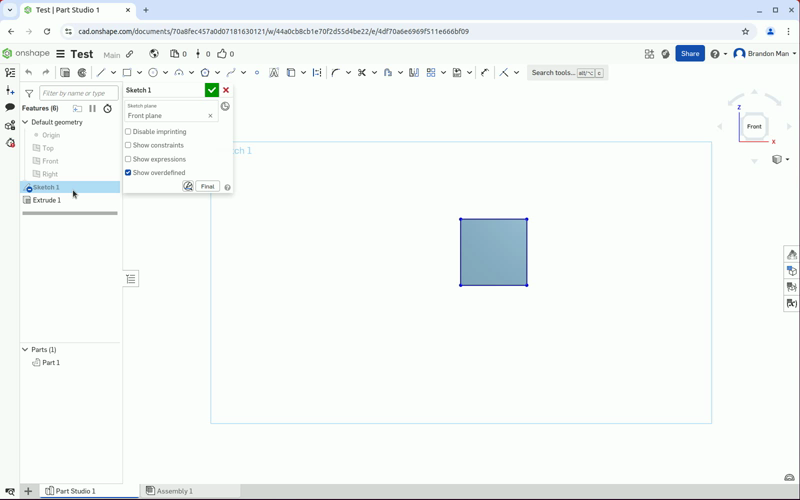
mouse_move(229, 92)
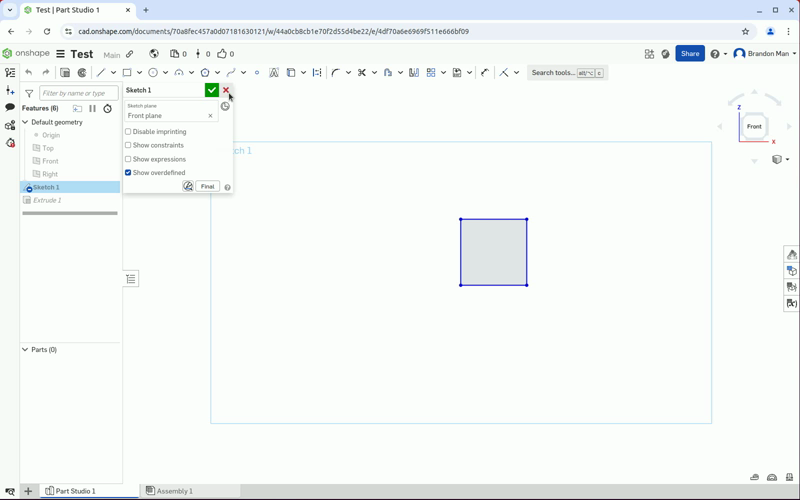
click(229, 92)
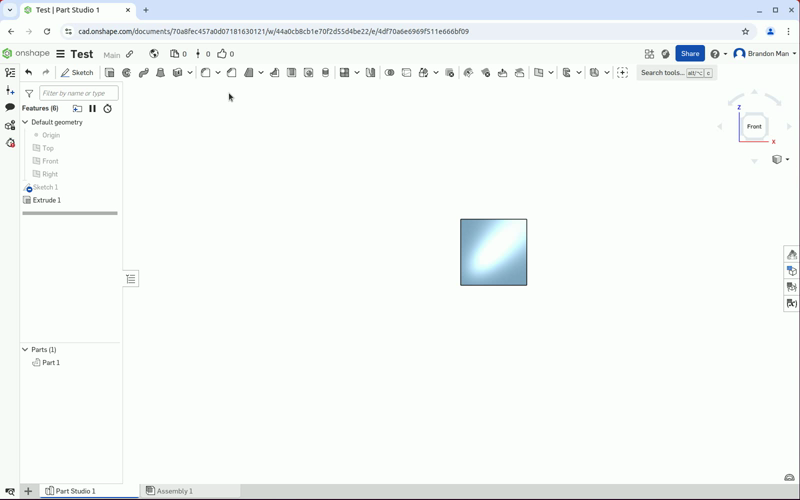
mouse_move(73, 352)
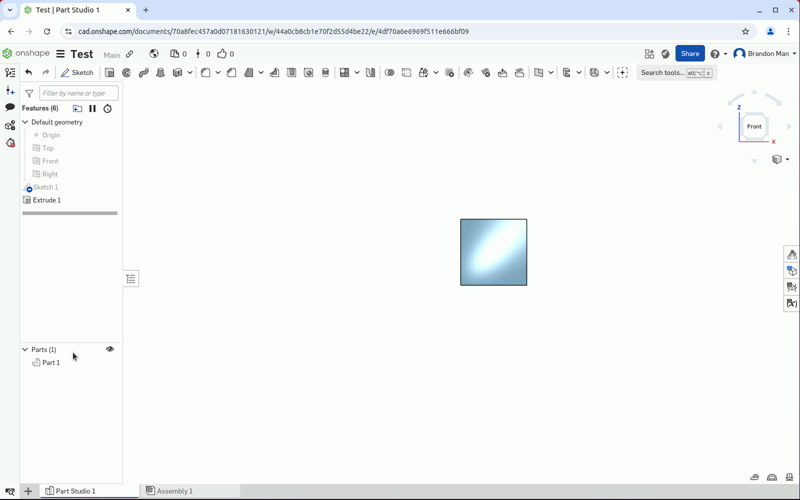
key(y)
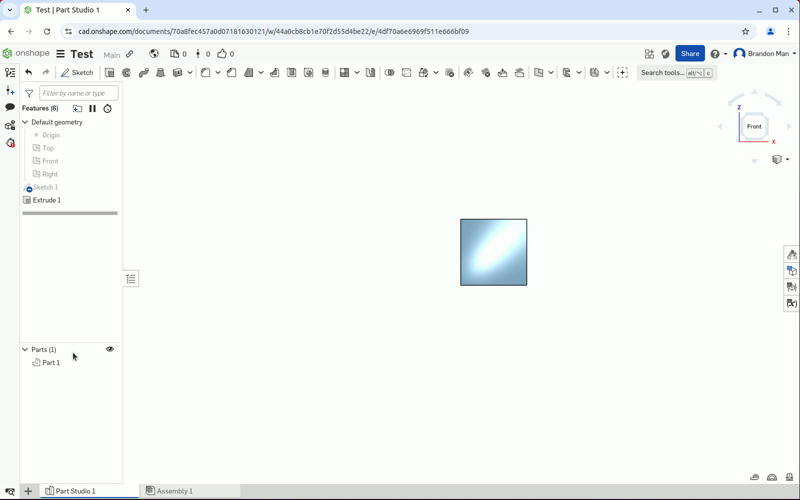
key(shift+p)
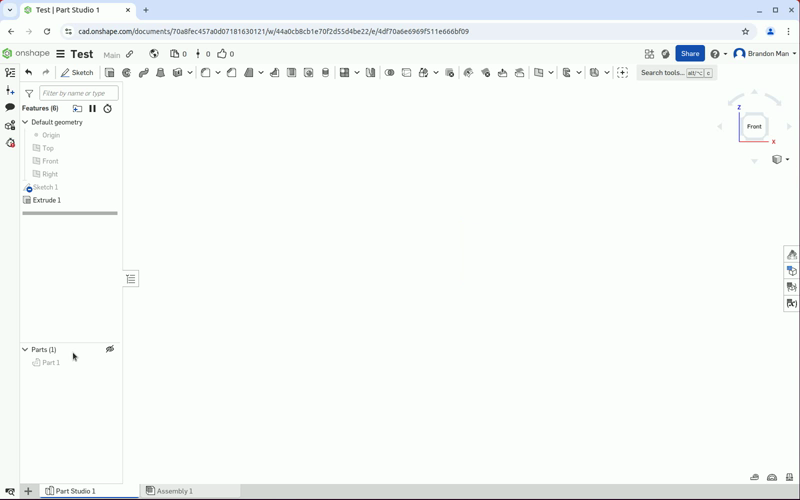
key(space)
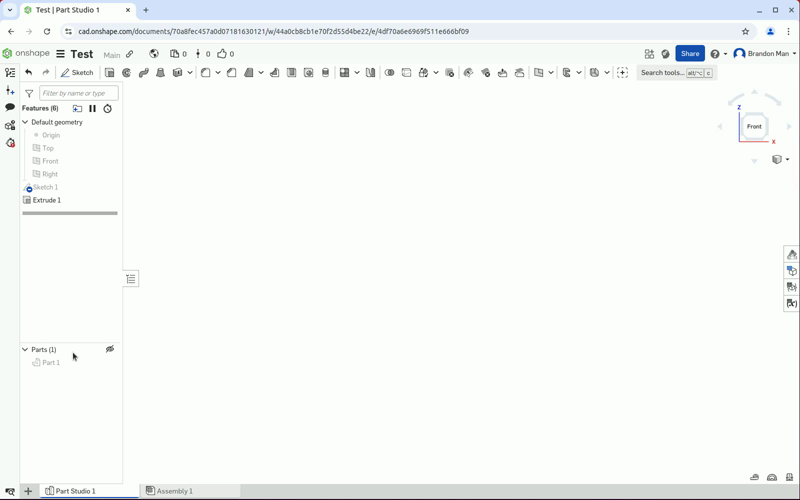
key_down(shift)
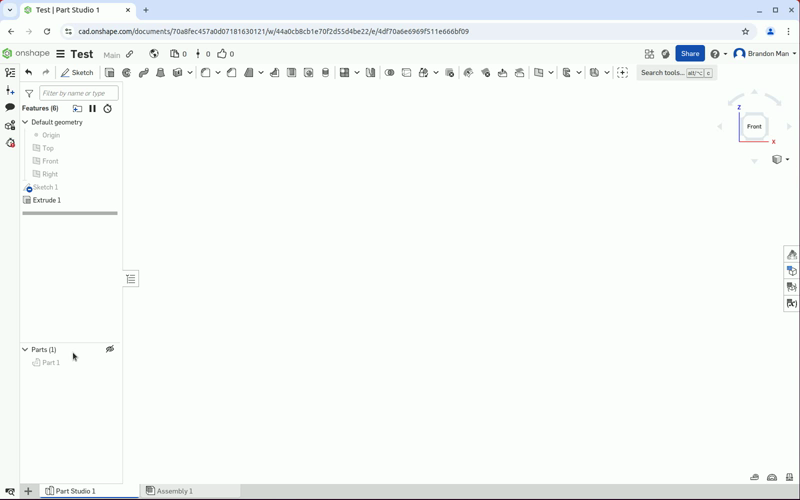
key(left)
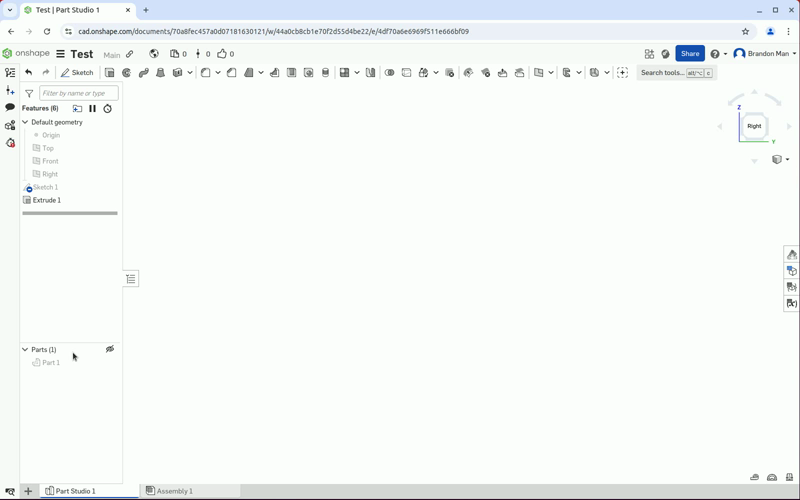
key_up(shift)
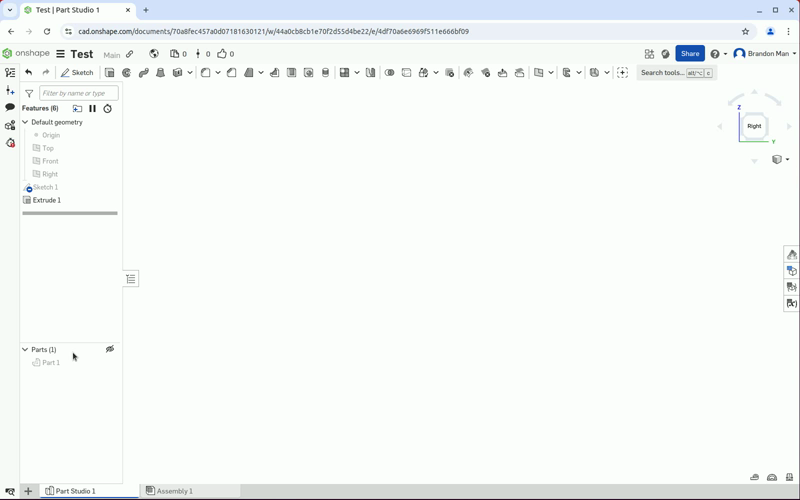
mouse_move(73, 352)
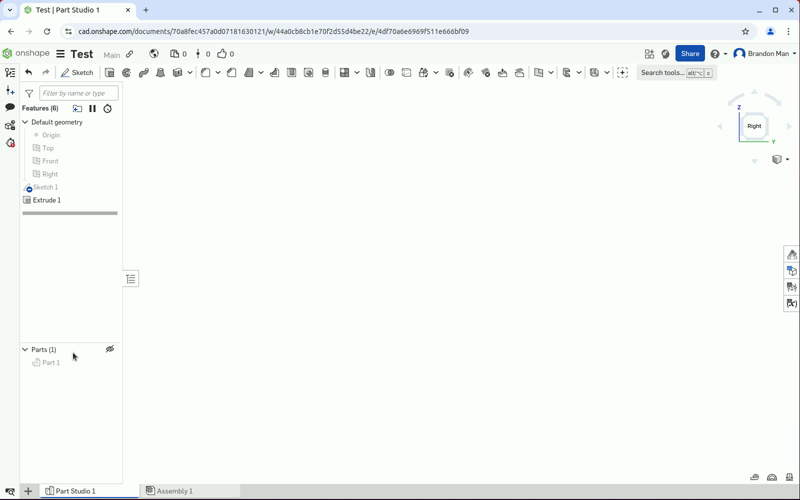
key(shift+y)
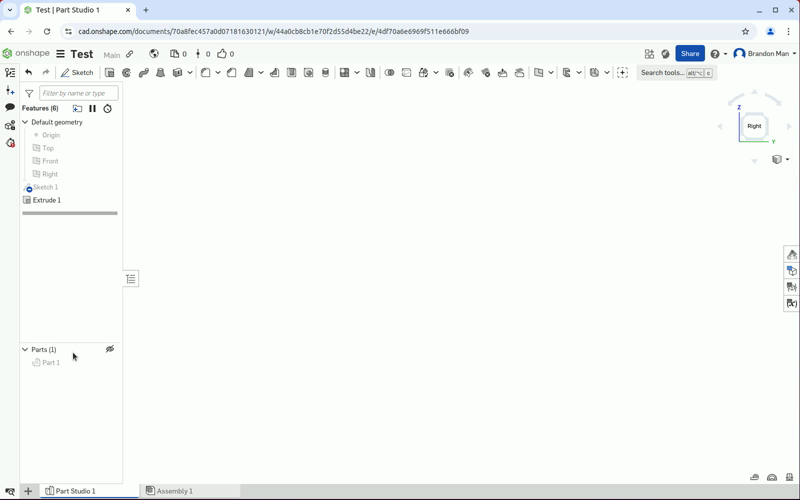
key(shift+s)
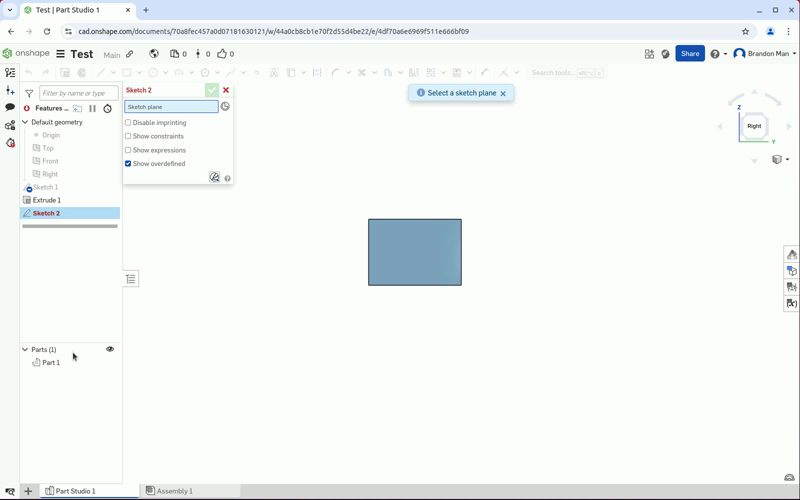
mouse_move(73, 176)
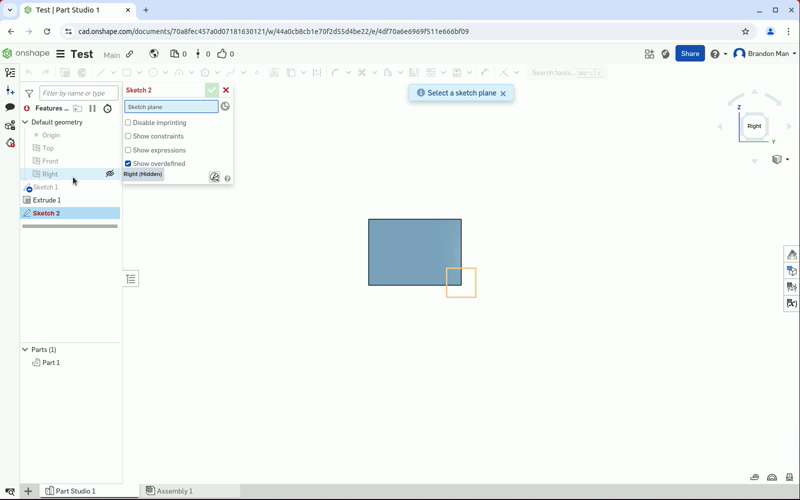
click(73, 176)
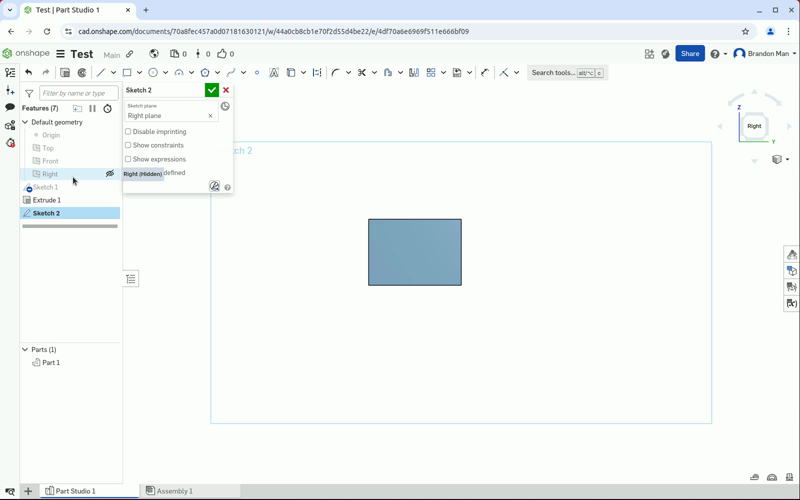
mouse_move(73, 352)
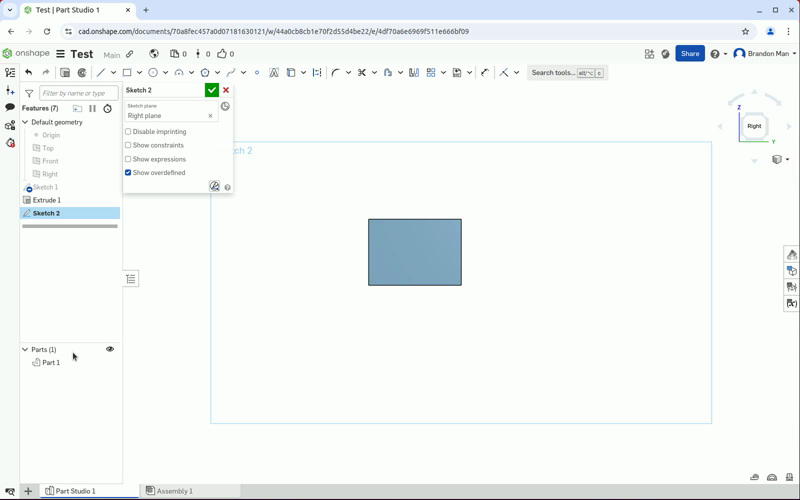
key(y)
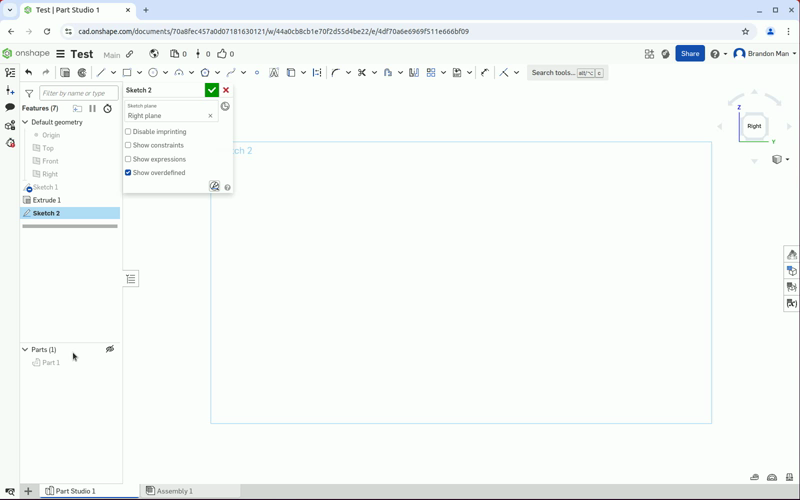
key(c)
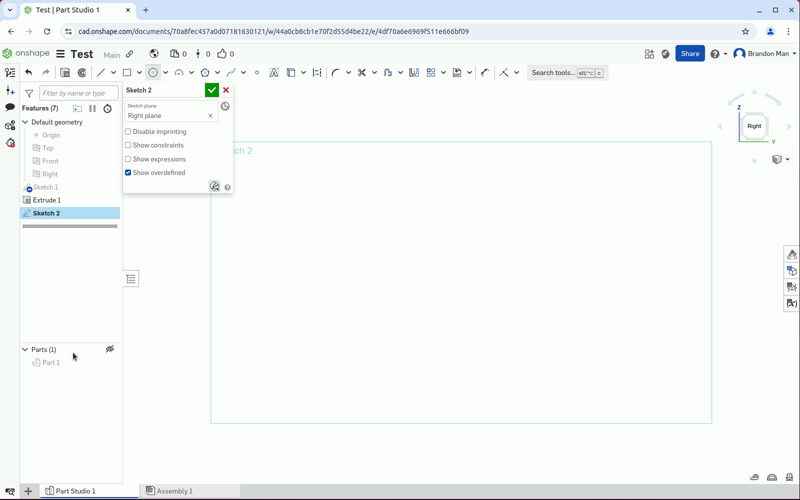
key_down(shift)
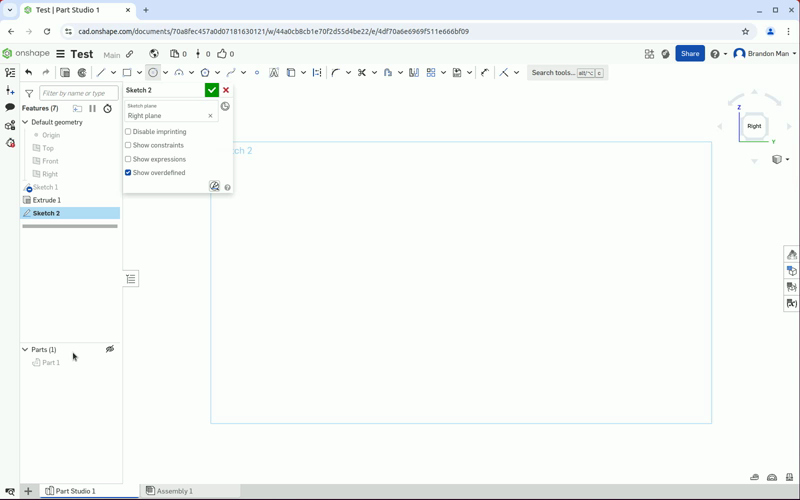
mouse_move(464, 249)
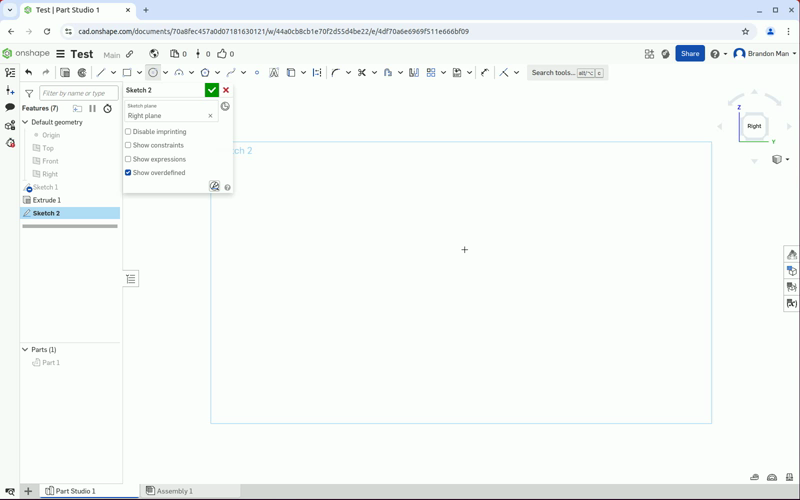
click(464, 249)
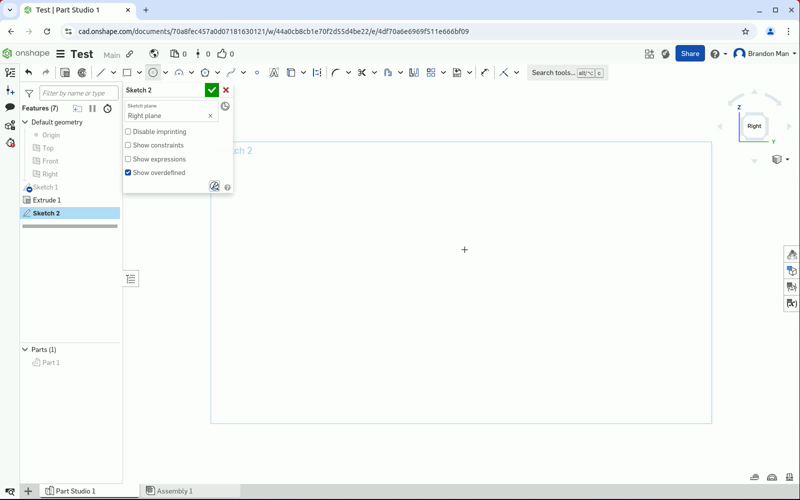
key_up(shift)
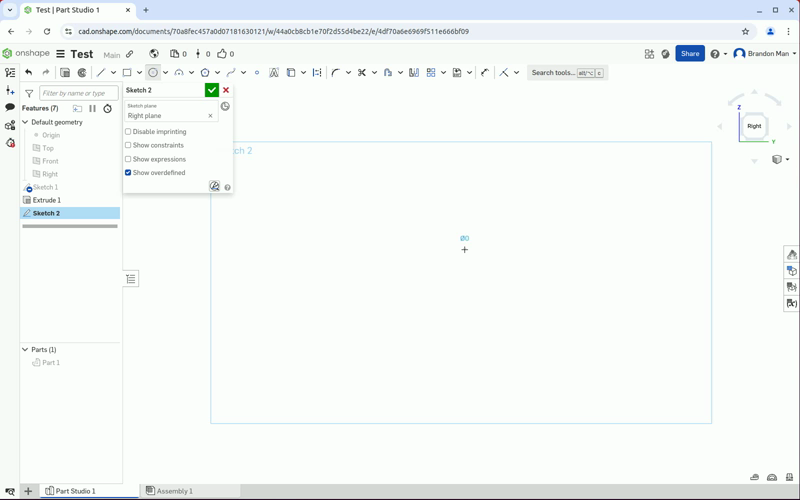
mouse_move(498, 249)
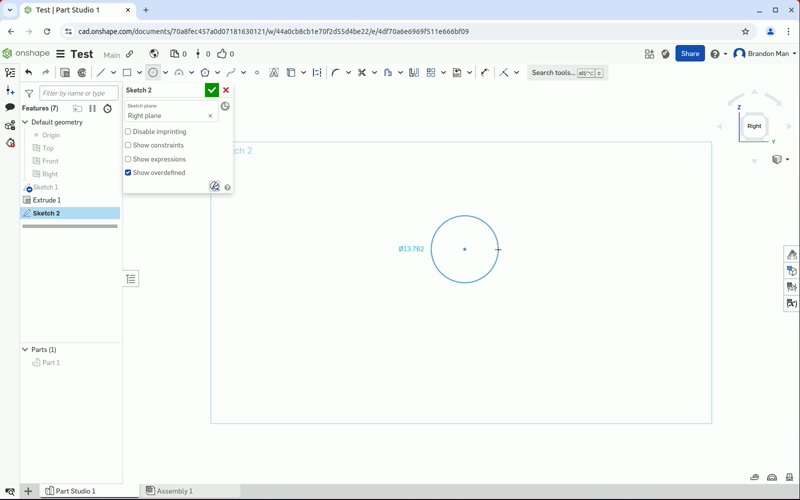
click(498, 249)
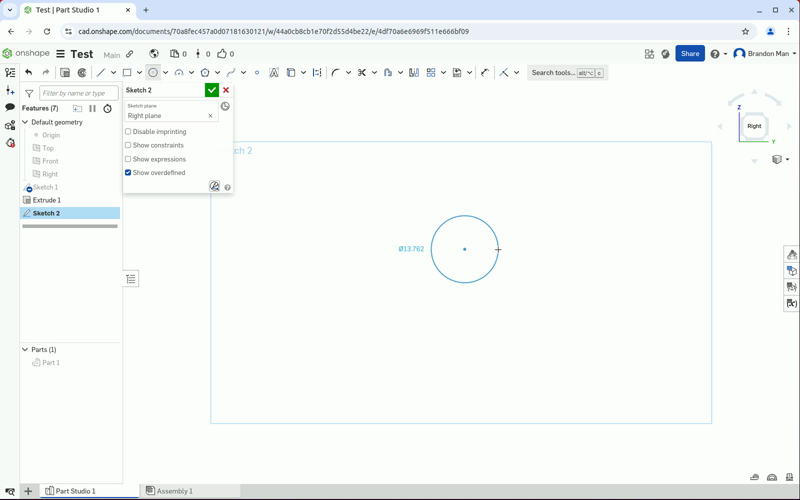
key(esc)
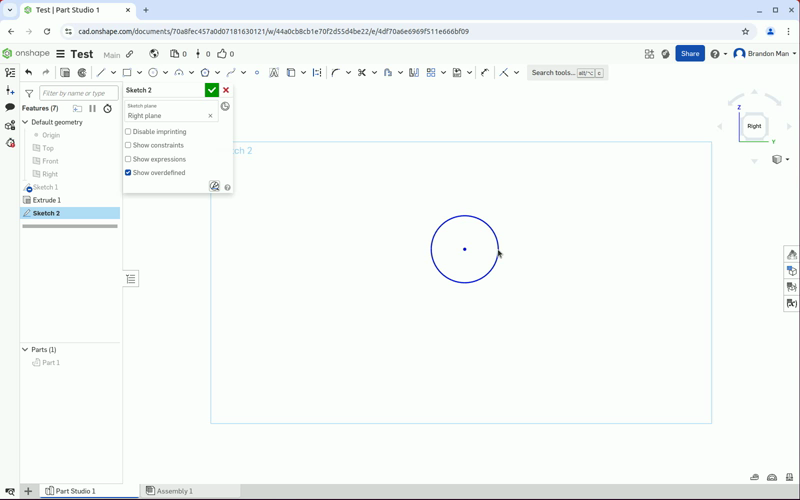
mouse_move(446, 238)
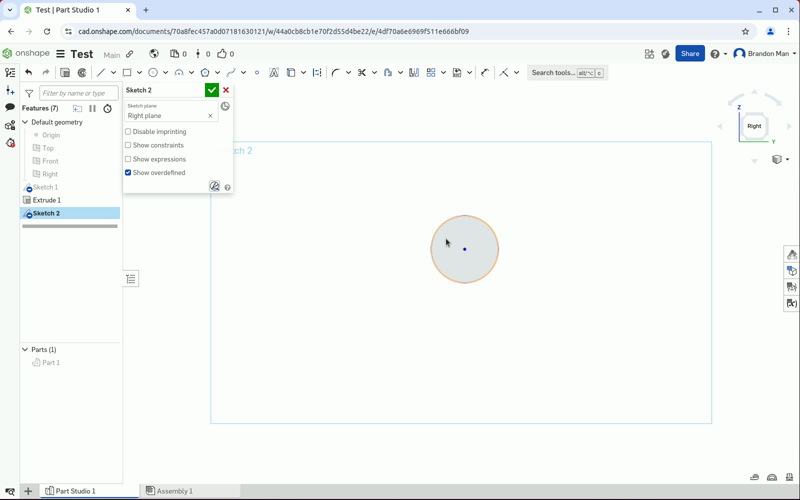
click(446, 238)
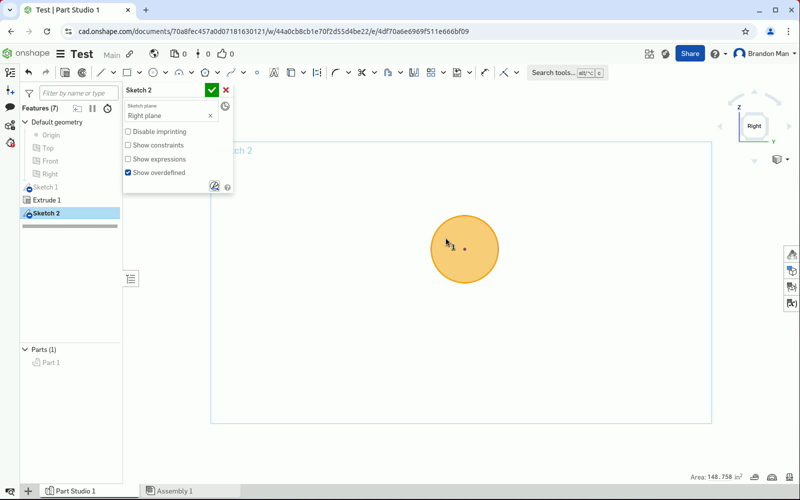
mouse_move(73, 352)
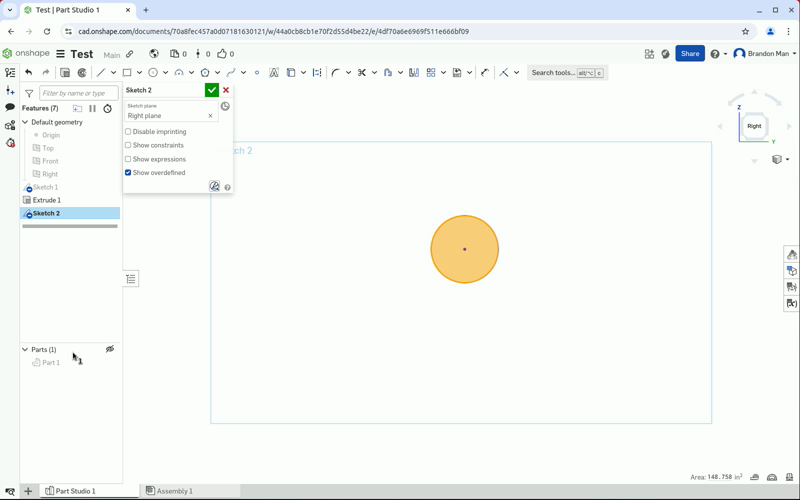
key(shift+y)
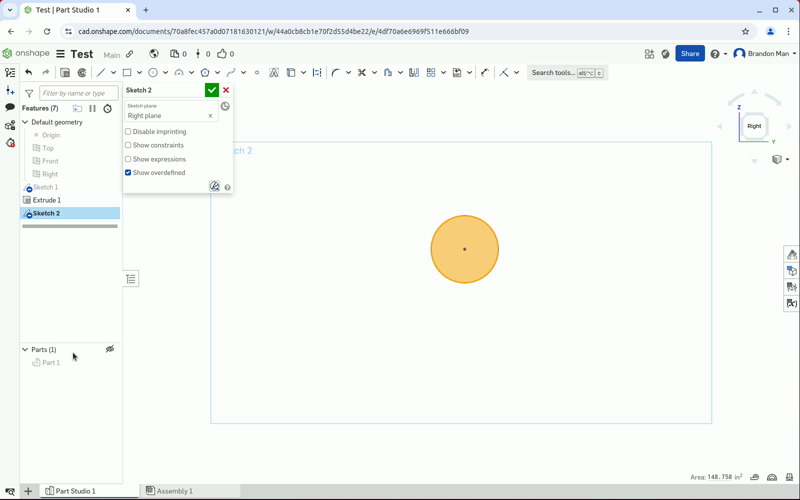
key(shift+e)
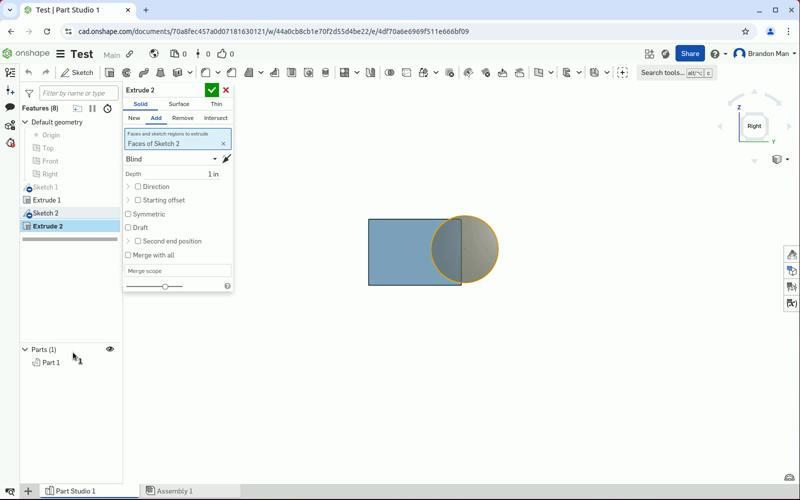
mouse_move(143, 106)
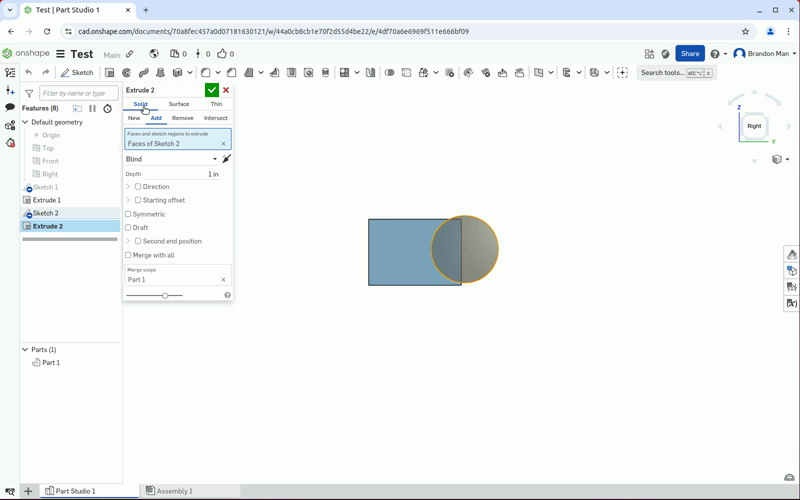
click(143, 106)
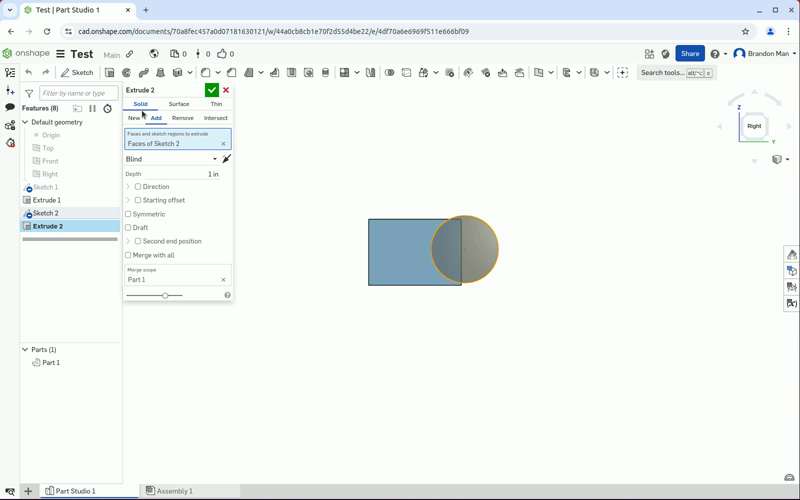
mouse_move(137, 120)
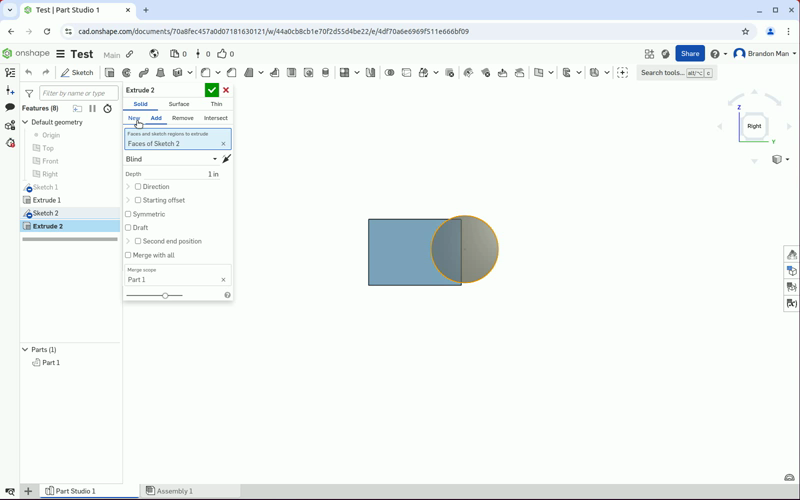
click(137, 120)
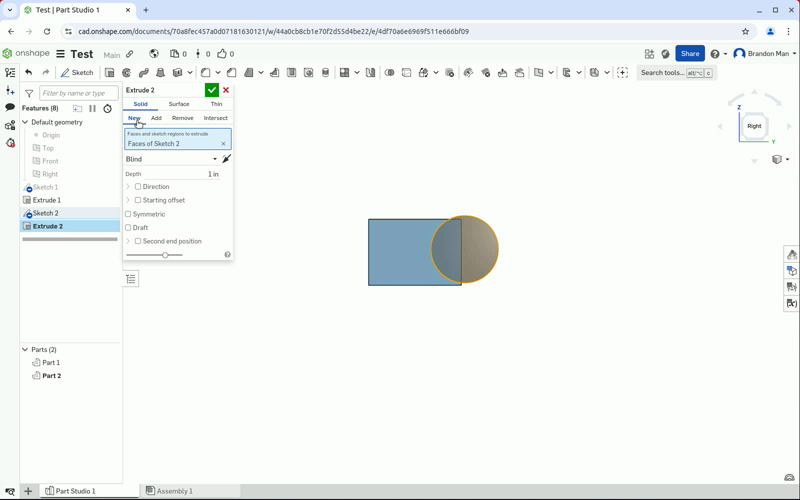
key(tab, 4)
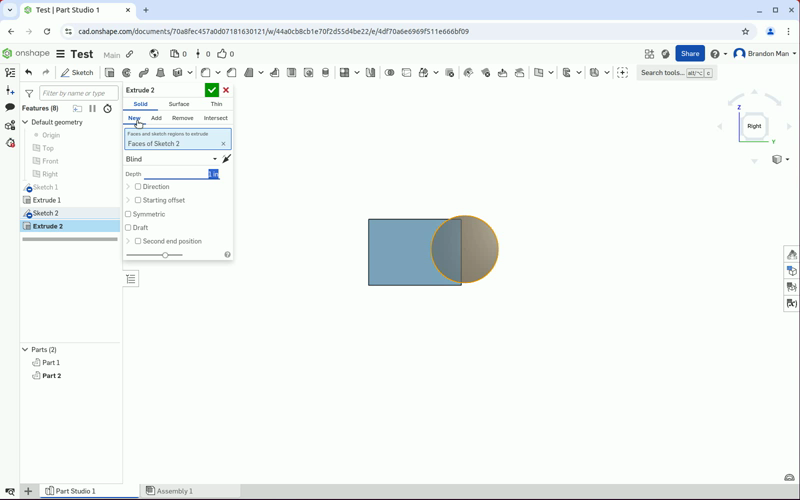
text(23.108)
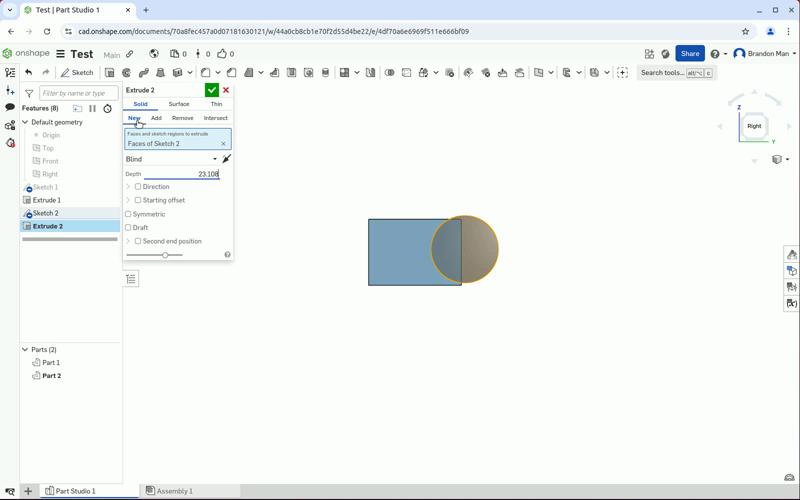
key(enter)
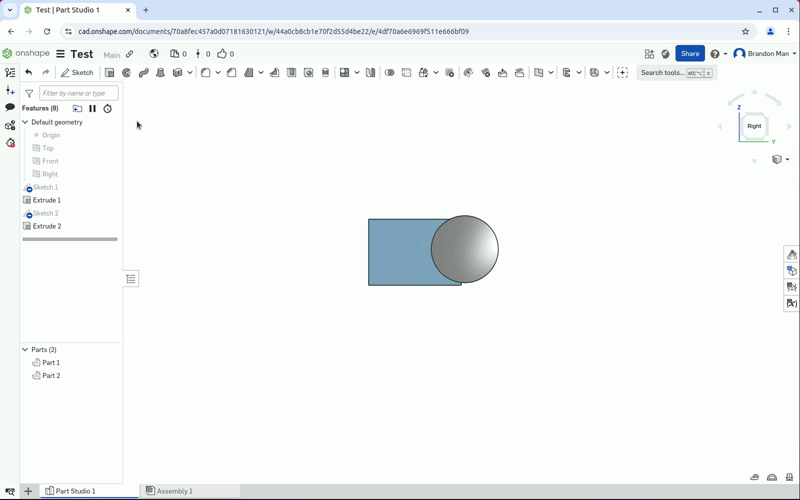
key(shift+h)
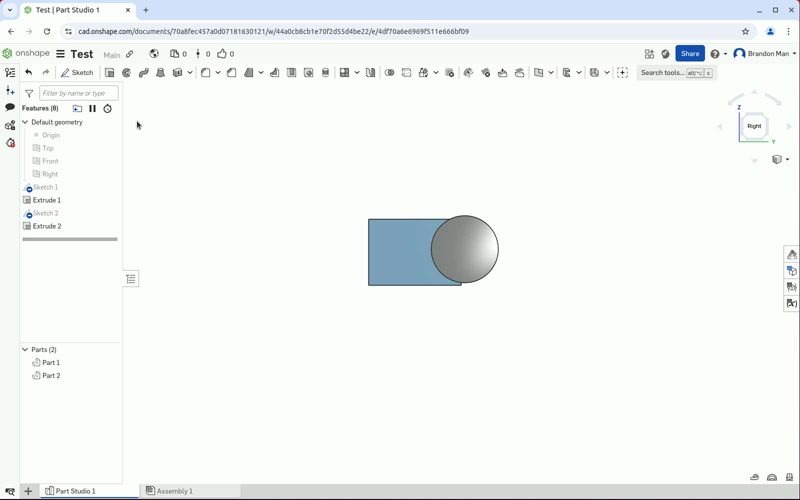
key(shift+h)
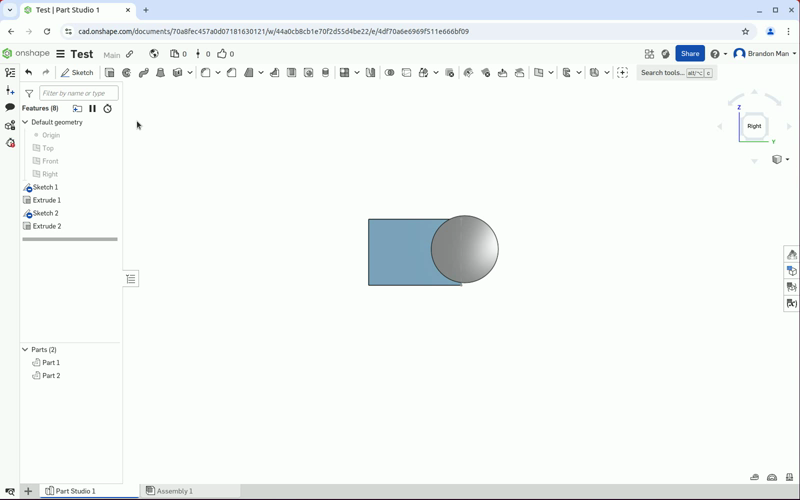
key(shift+7)
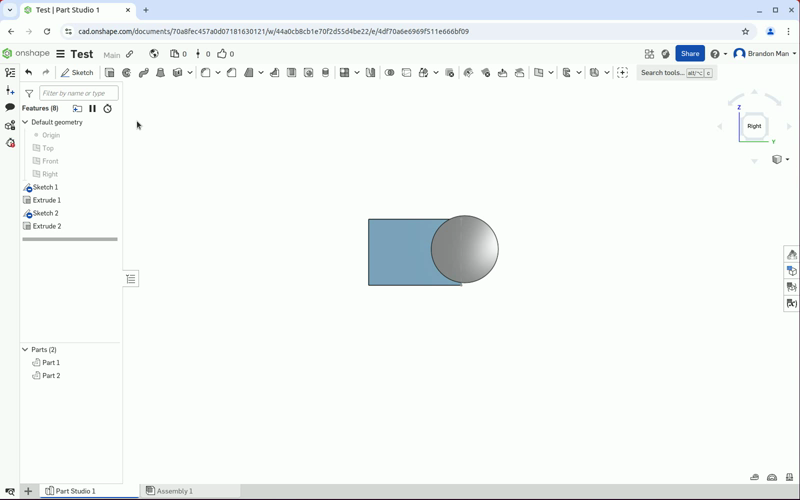
key(right, 2)
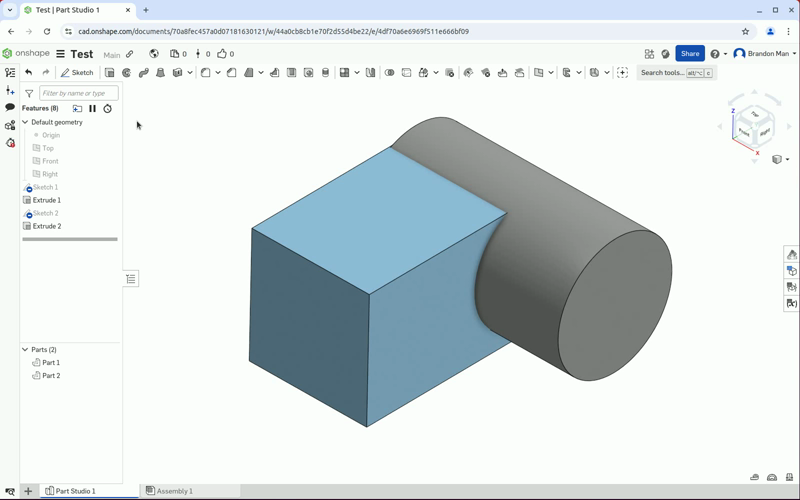
key(down, 2)
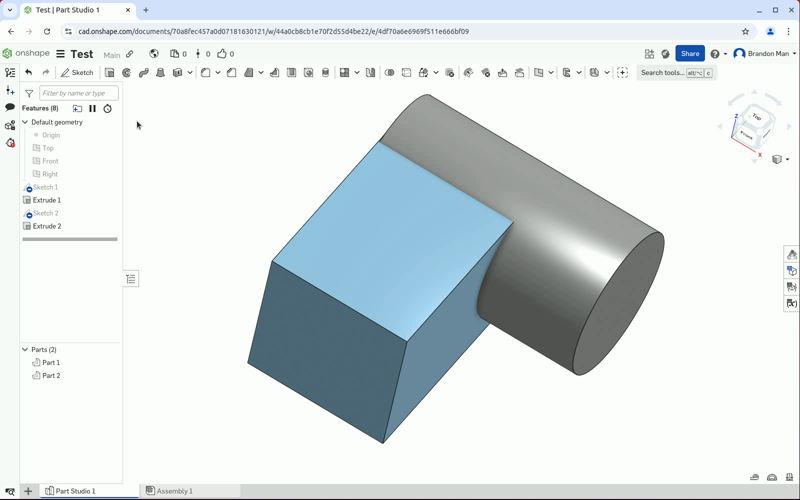
key(up, 2)
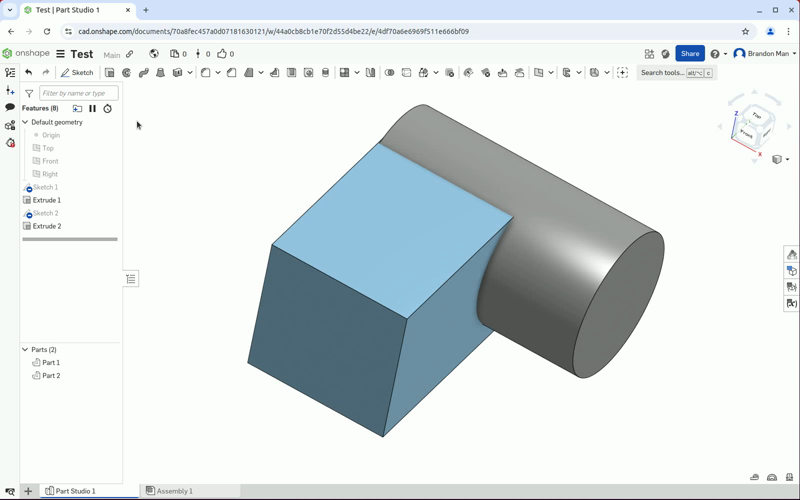
key(left, 2)
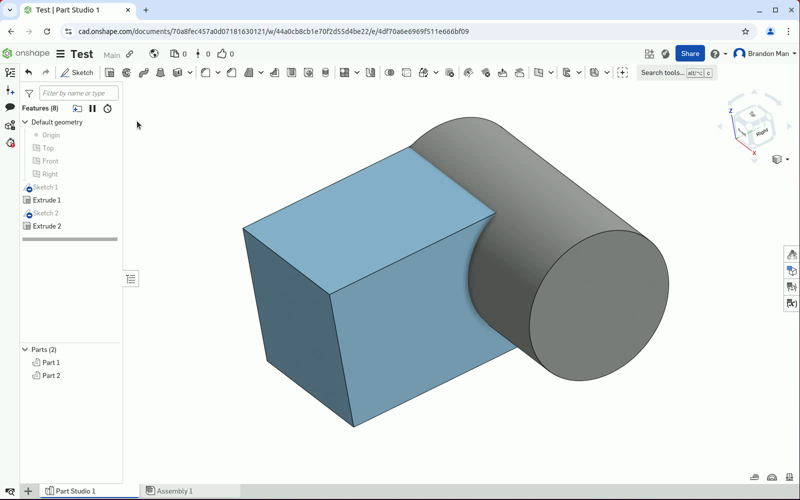
mouse_move(73, 189)
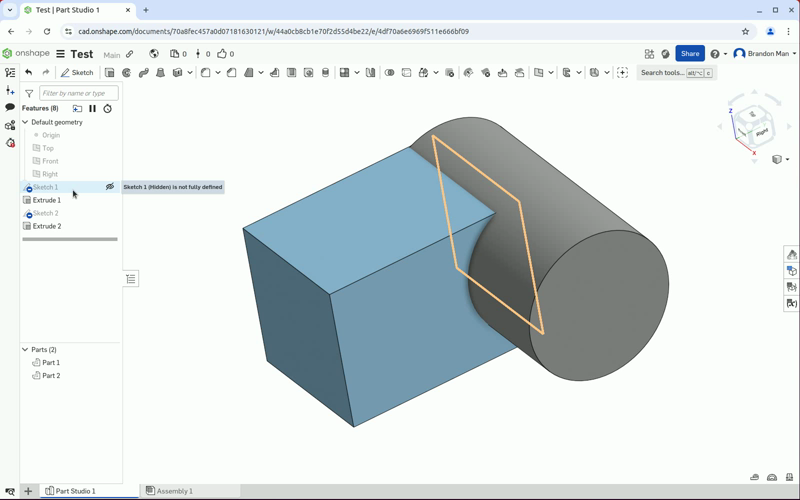
click(73, 189)